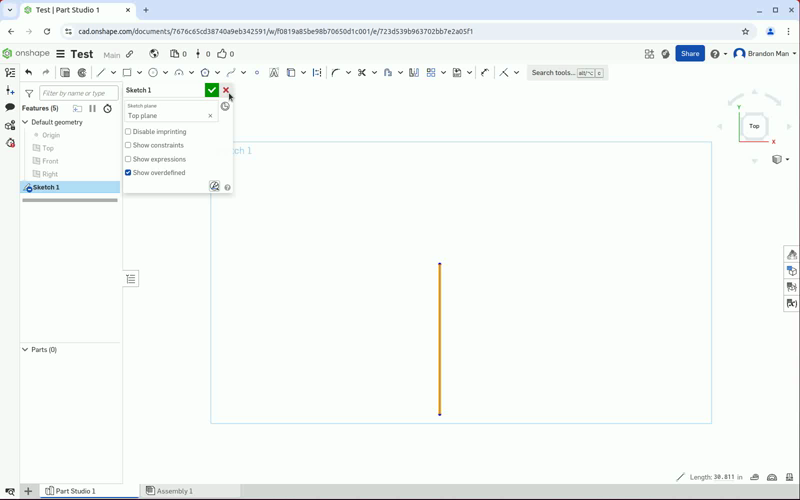
key(shift+h)
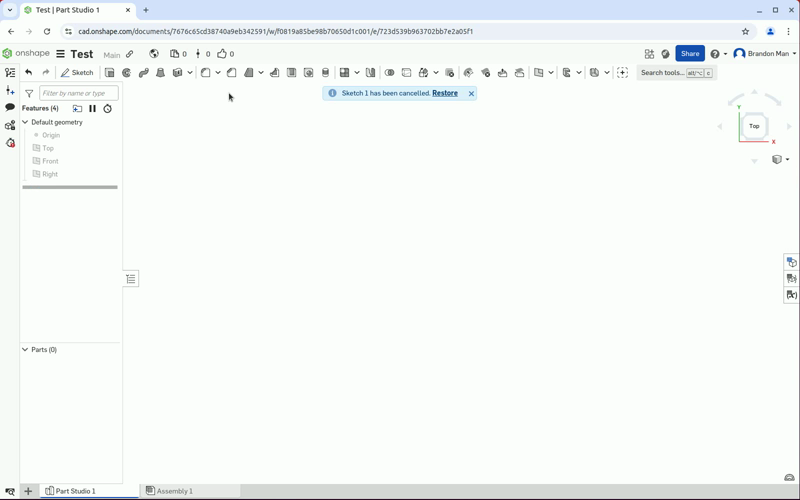
mouse_move(73, 352)
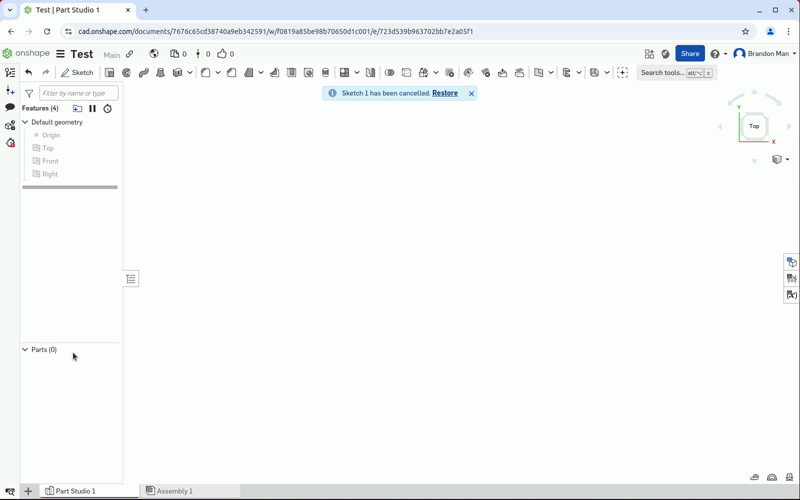
key(y)
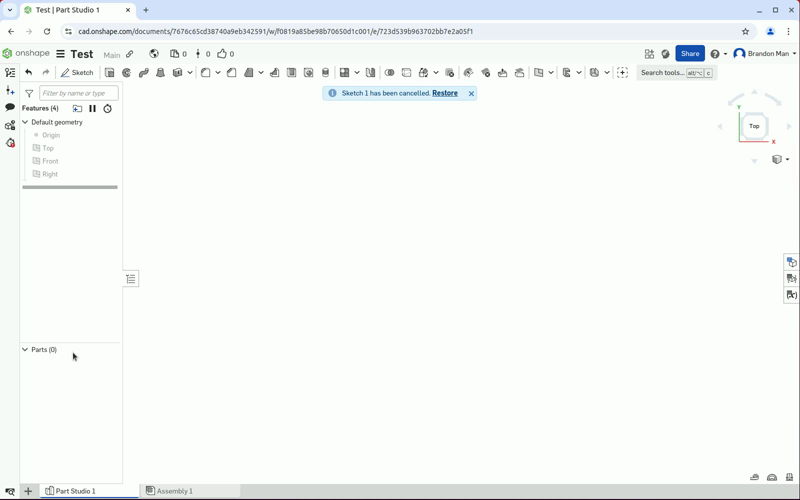
key(shift+p)
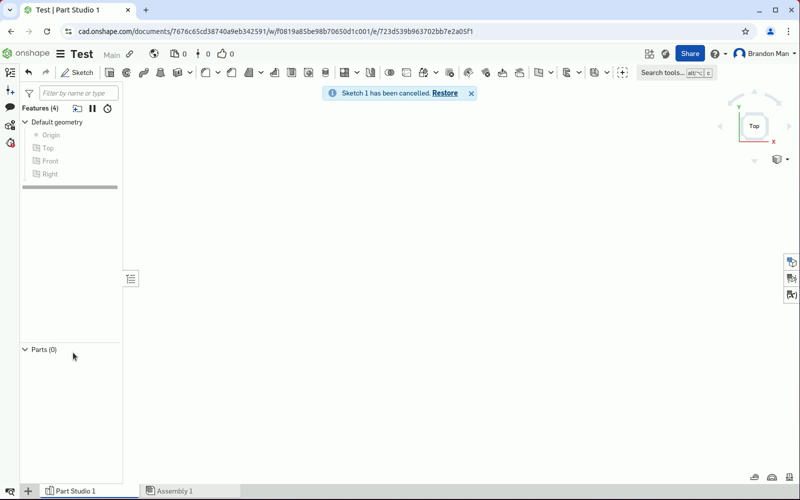
key(space)
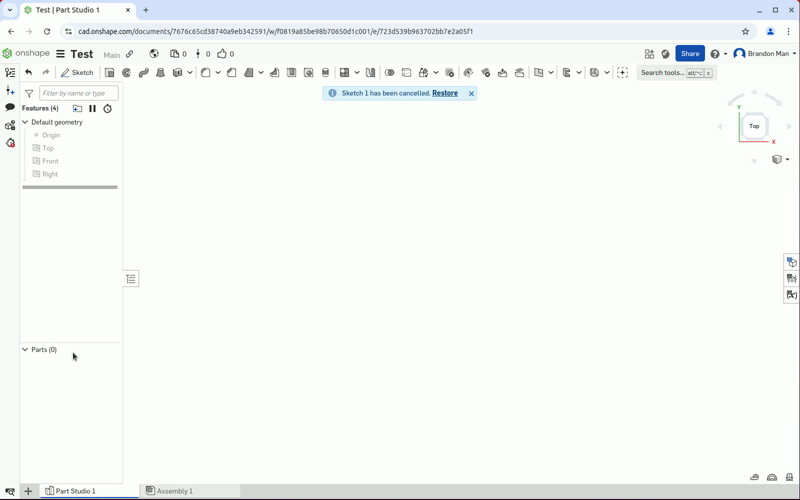
key_down(shift)
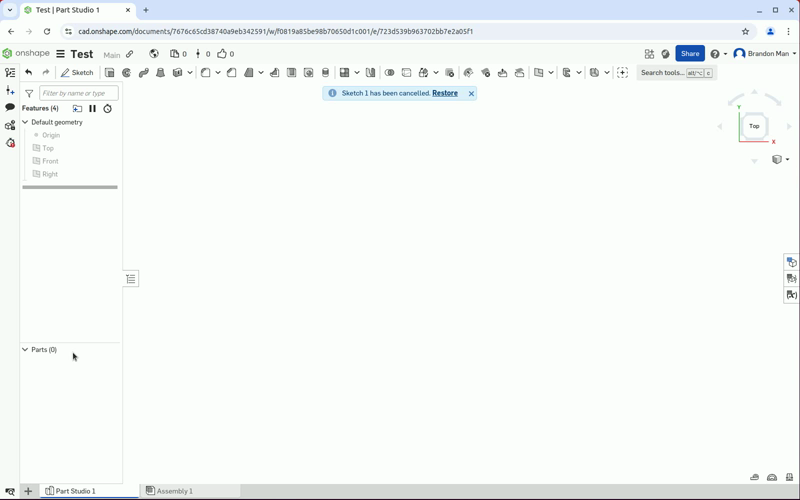
key(up)
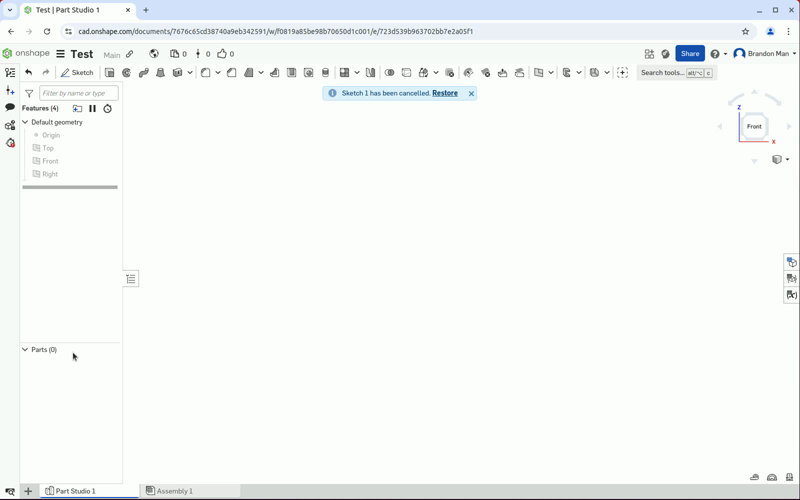
key_up(shift)
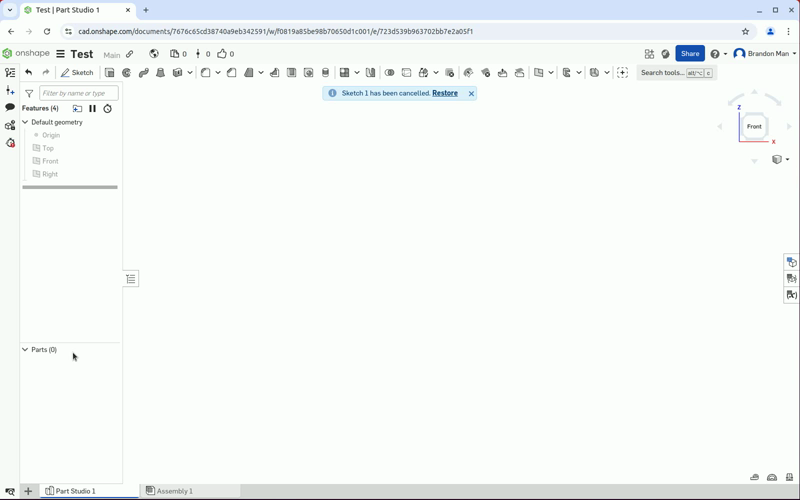
key(space)
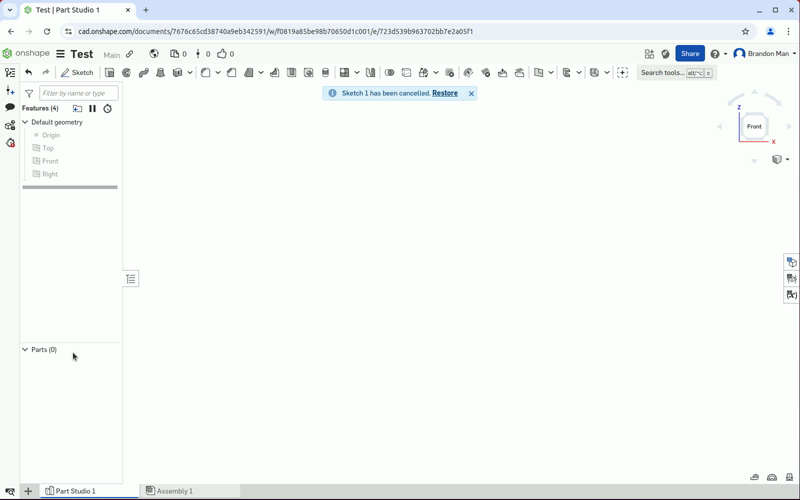
key_down(shift)
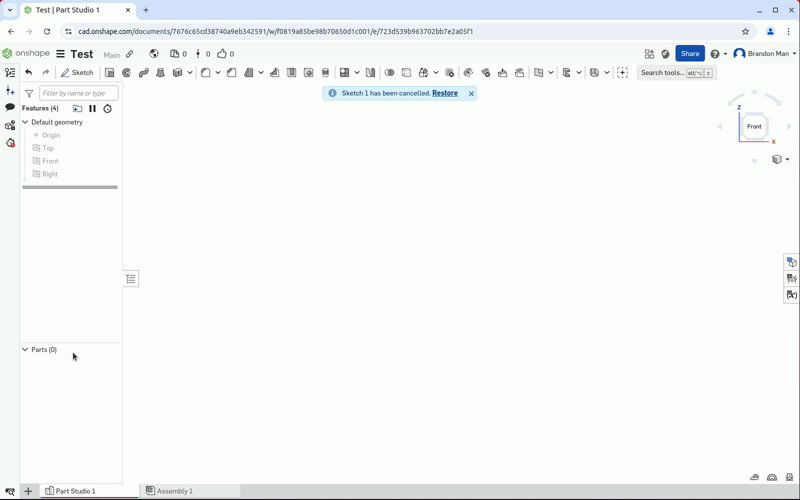
key(left)
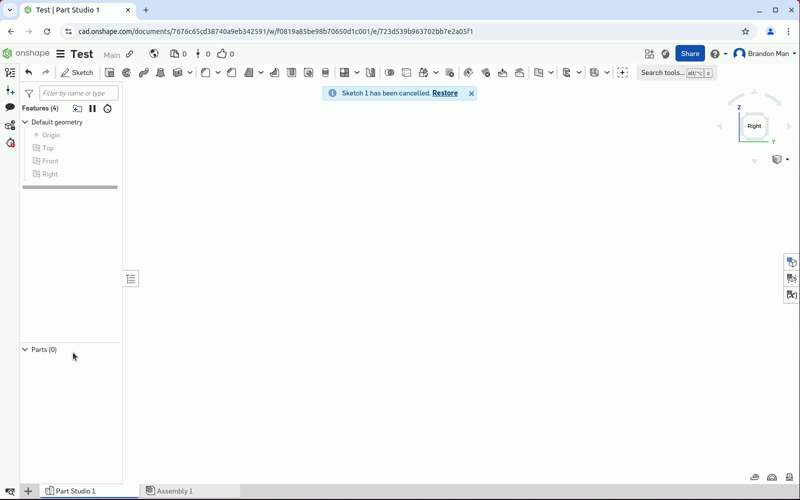
key_up(shift)
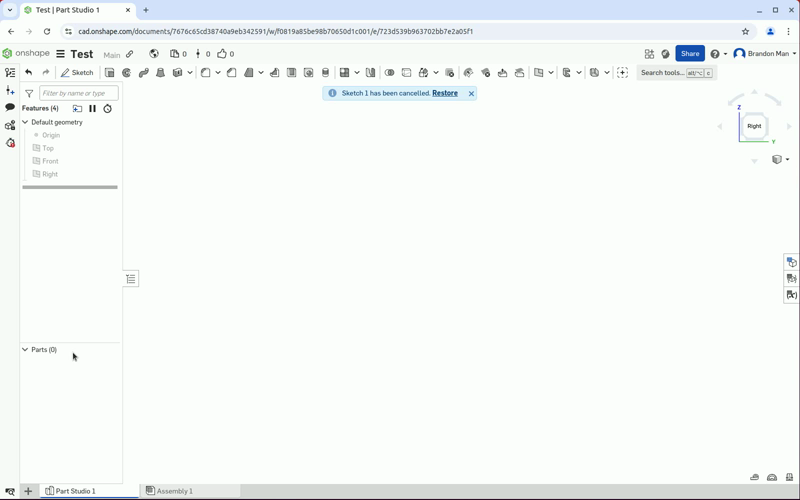
mouse_move(73, 352)
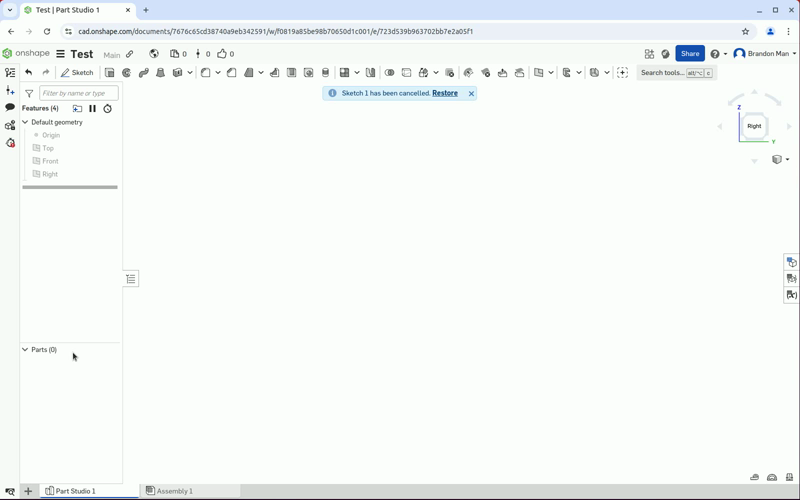
key(shift+y)
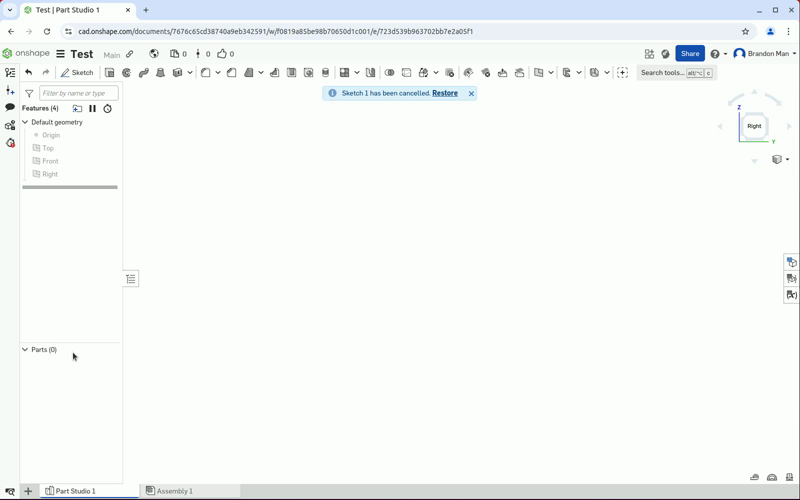
key(shift+s)
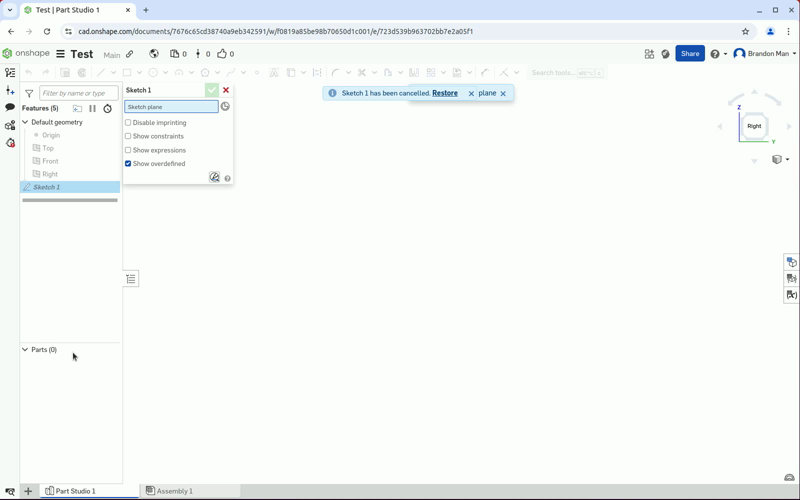
mouse_move(73, 176)
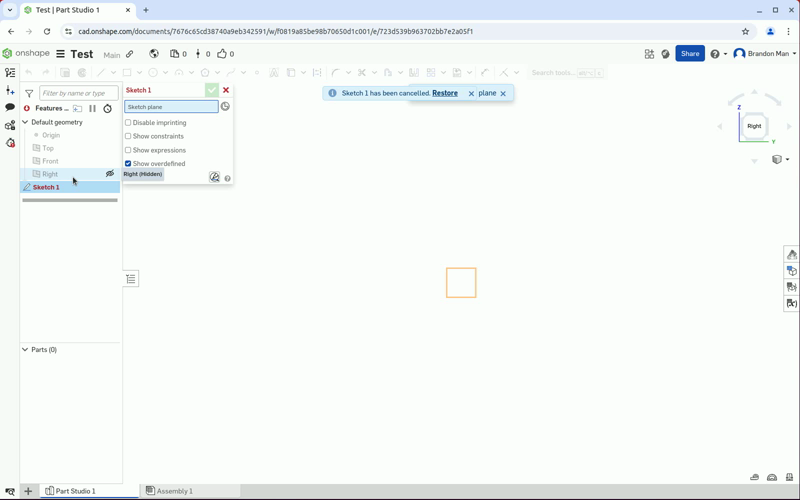
click(73, 176)
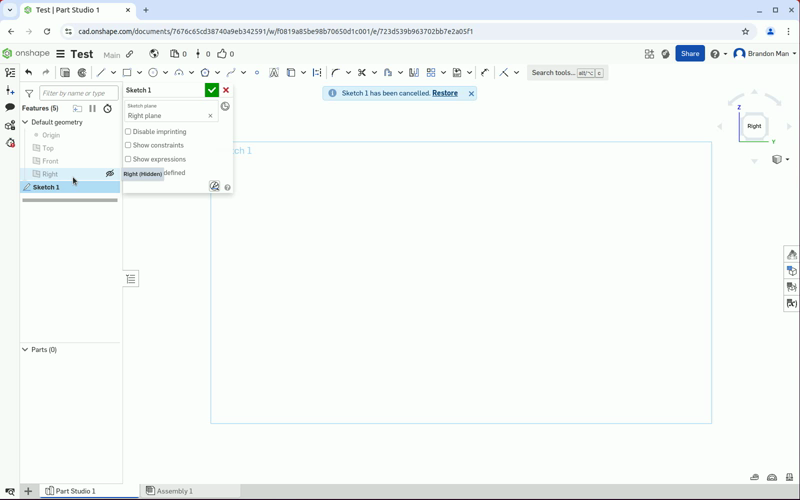
mouse_move(73, 352)
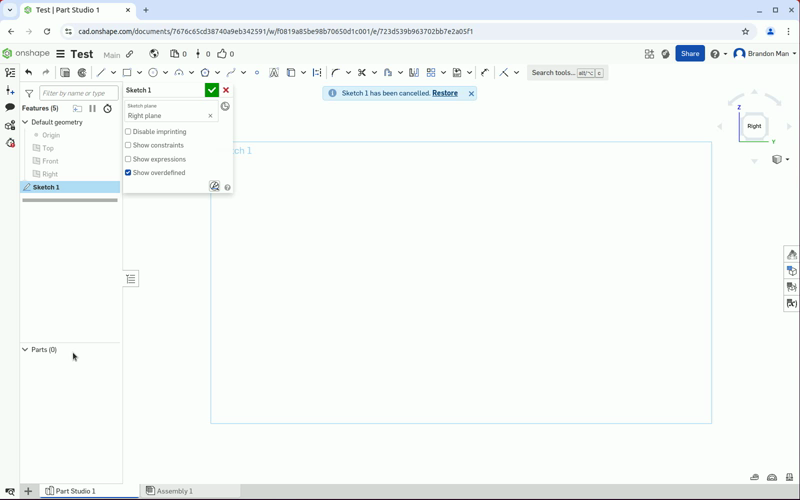
key(y)
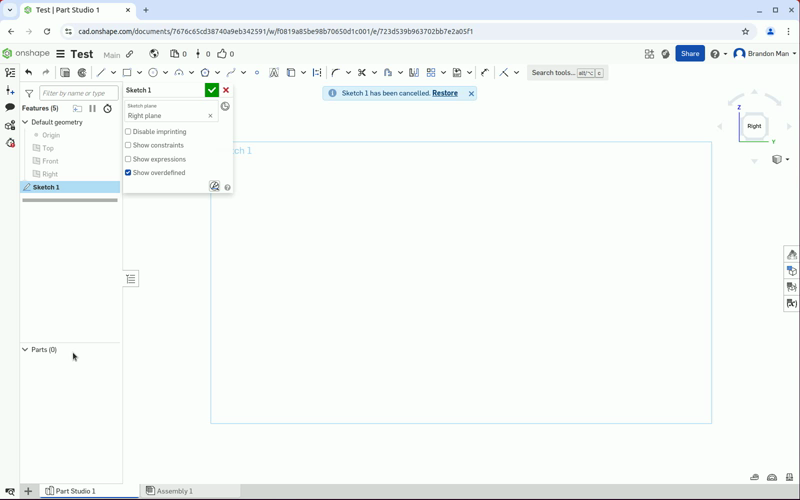
key(c)
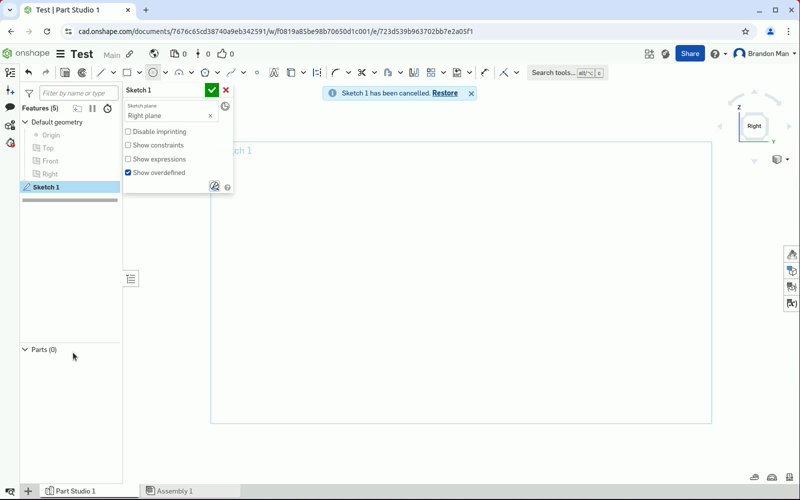
key_down(shift)
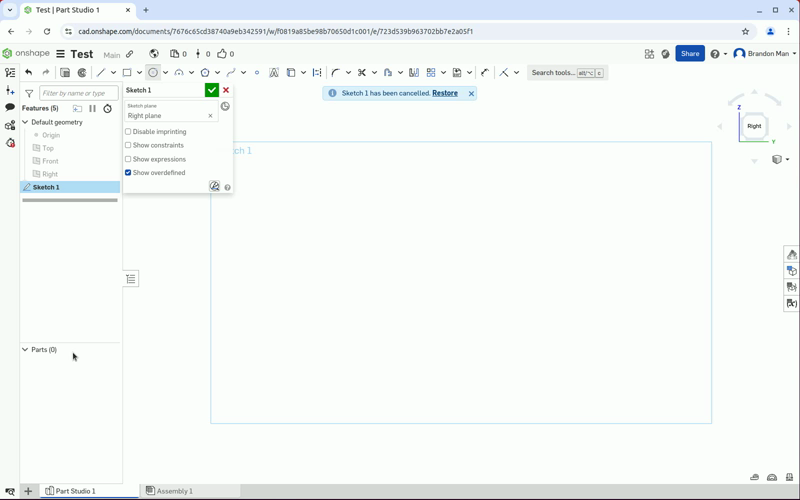
mouse_move(461, 282)
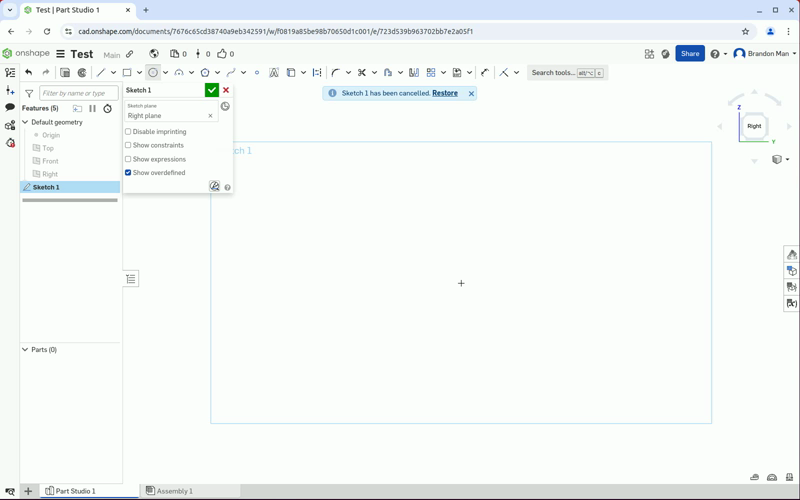
click(461, 282)
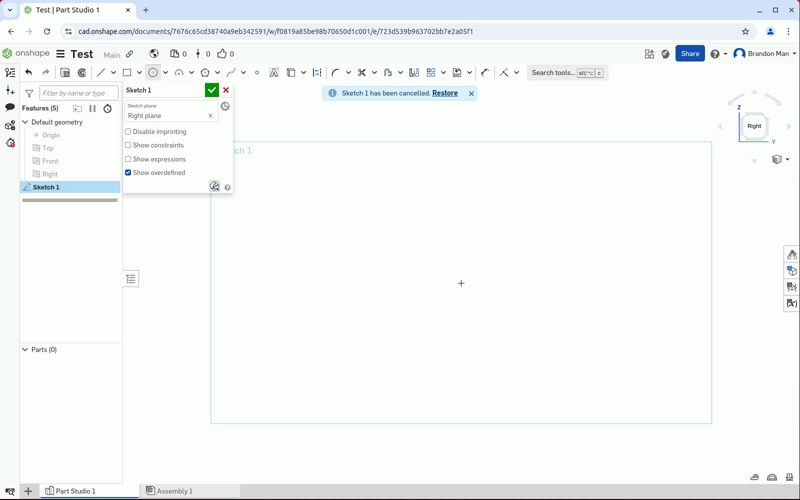
key_up(shift)
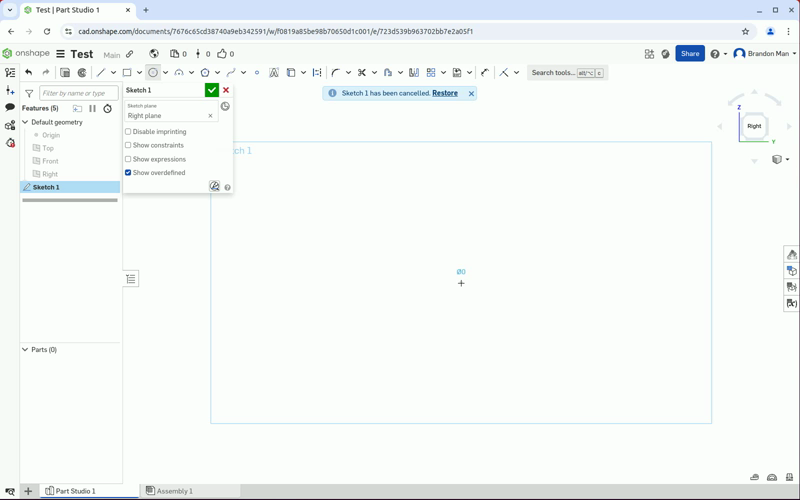
mouse_move(540, 282)
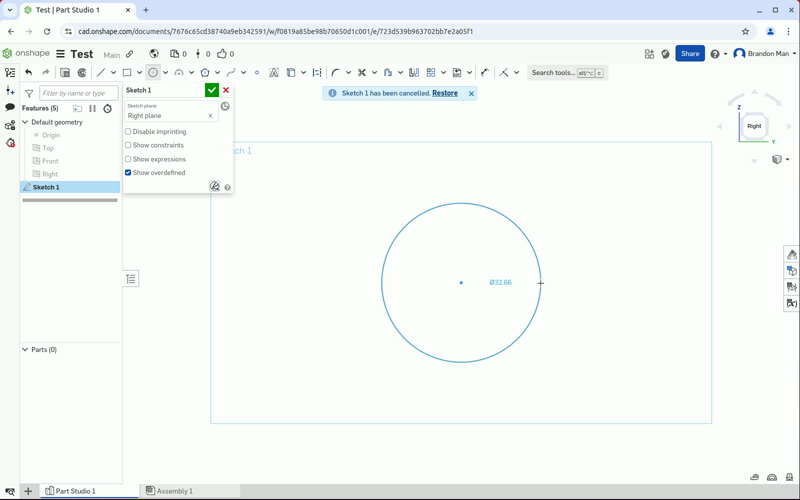
click(540, 282)
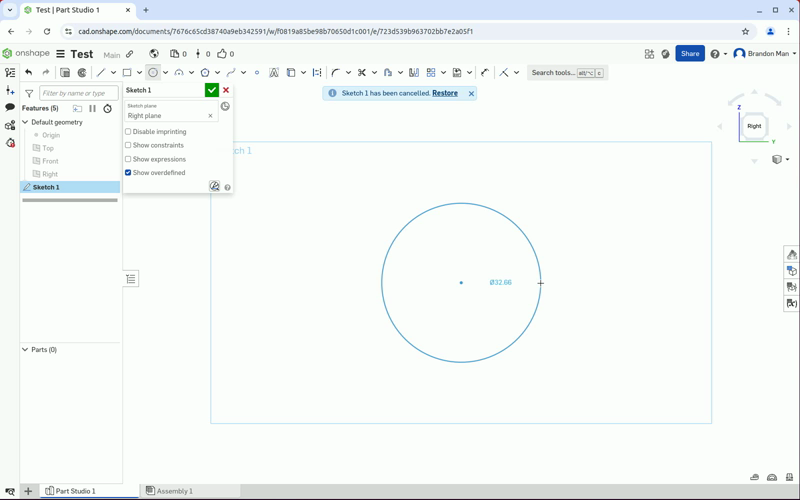
key(esc)
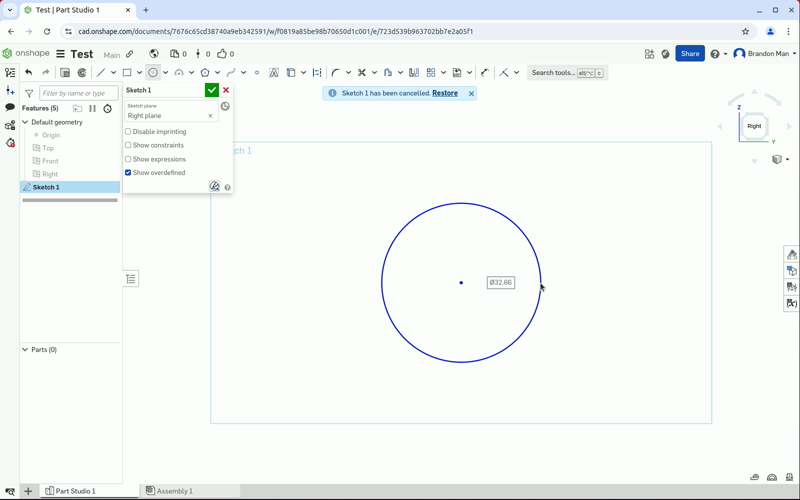
key(c)
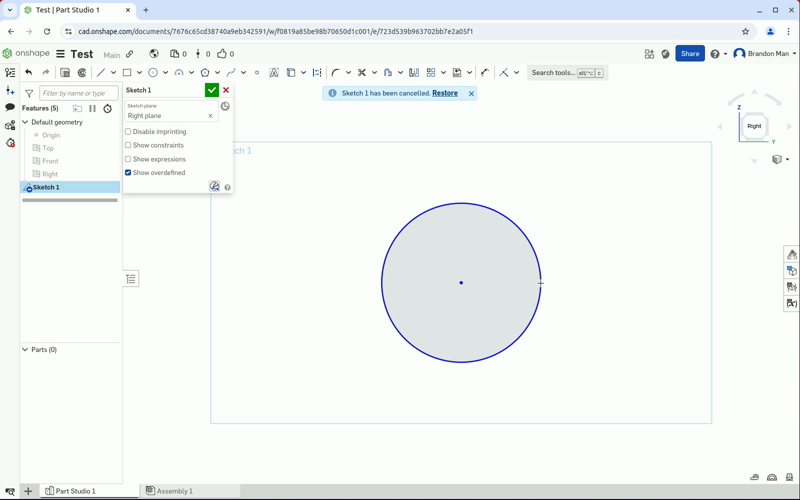
key_down(shift)
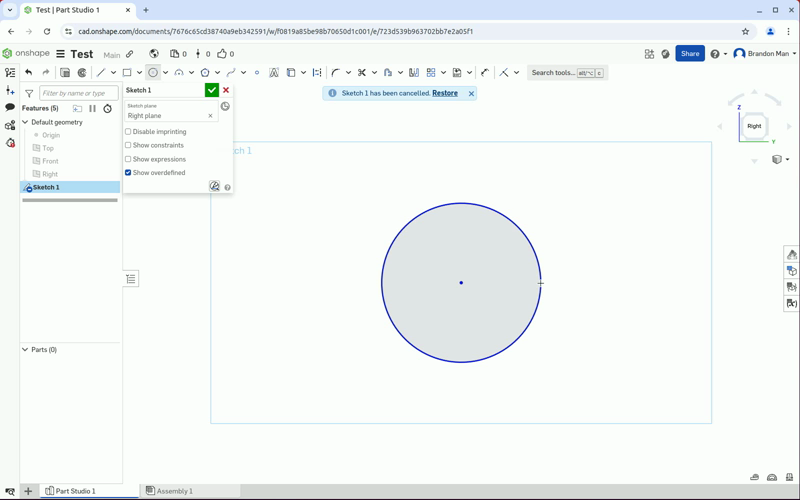
mouse_move(461, 282)
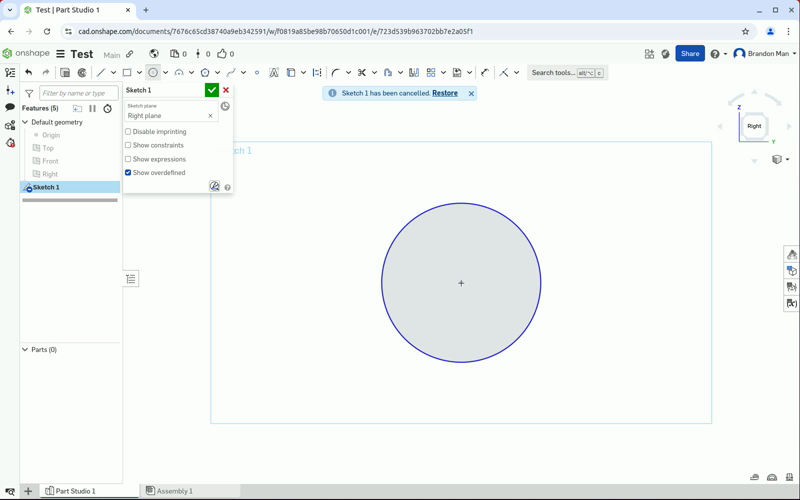
click(461, 282)
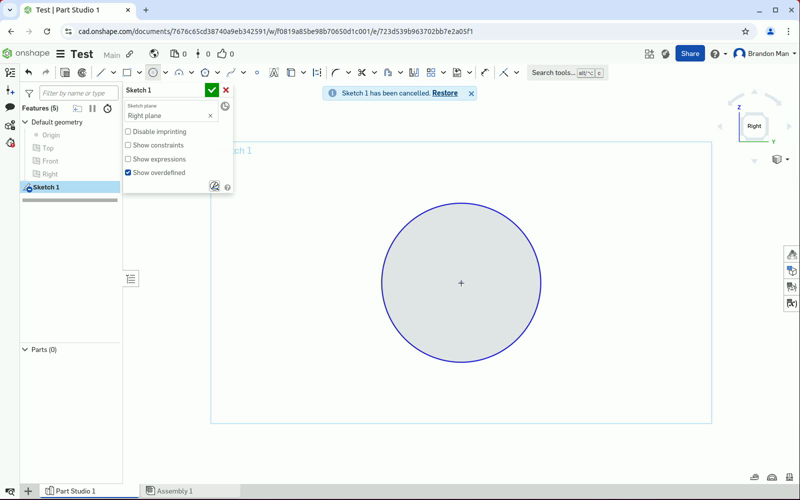
key_up(shift)
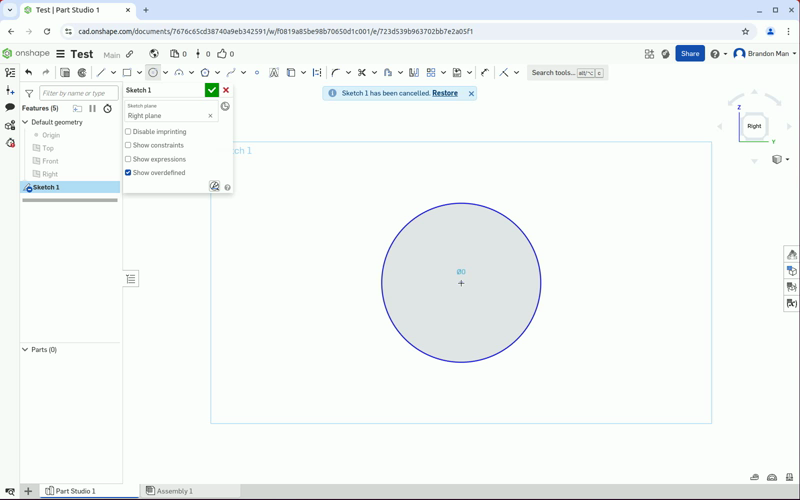
mouse_move(517, 282)
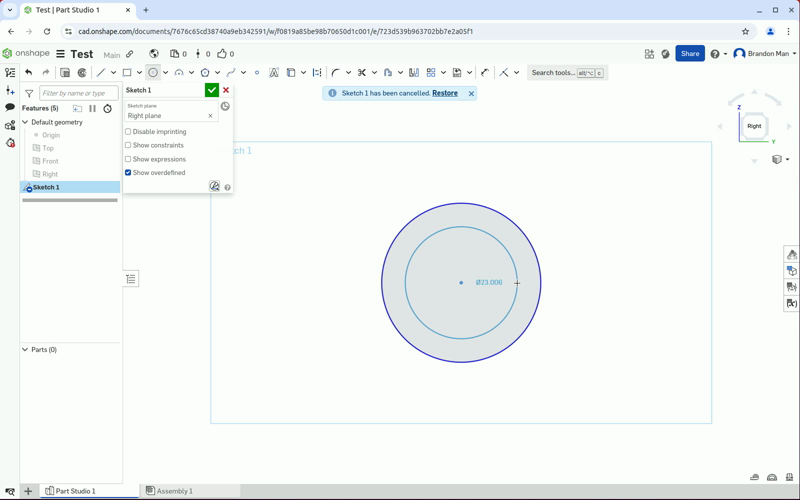
click(517, 282)
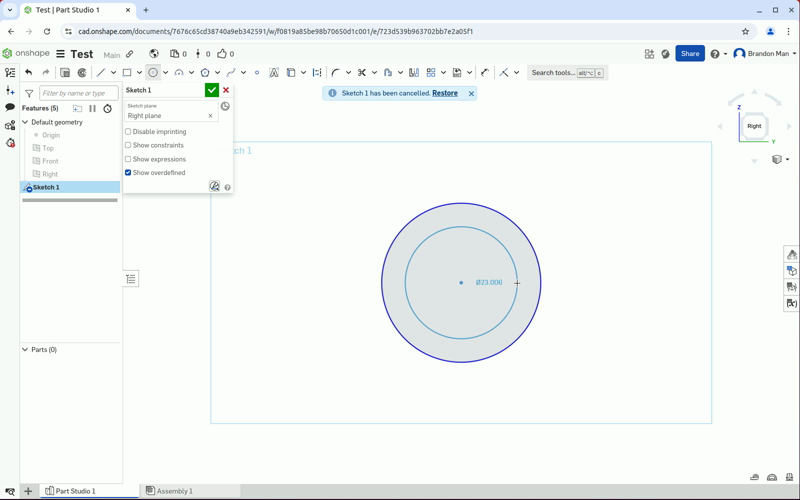
key(esc)
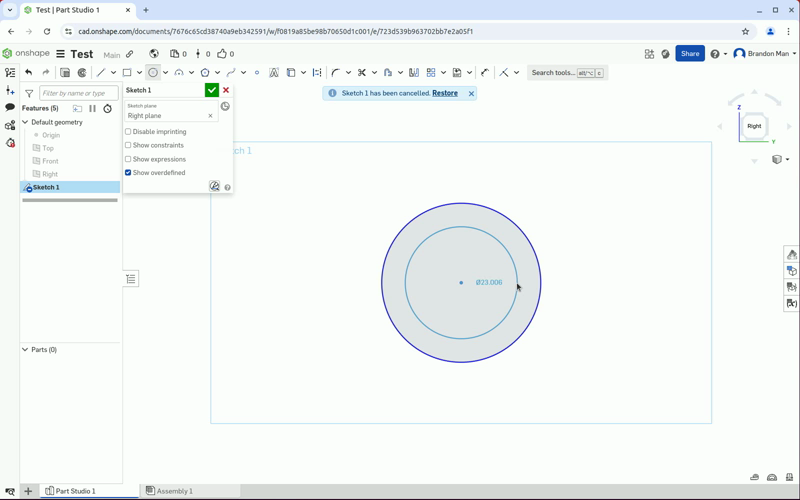
mouse_move(395, 278)
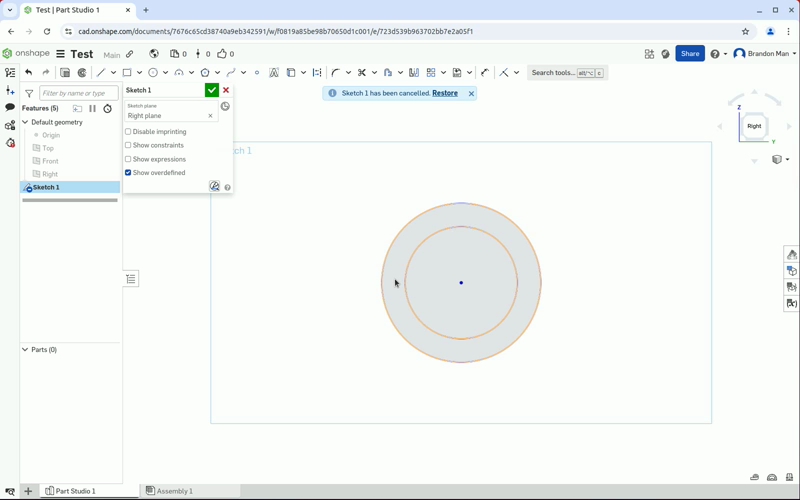
click(395, 278)
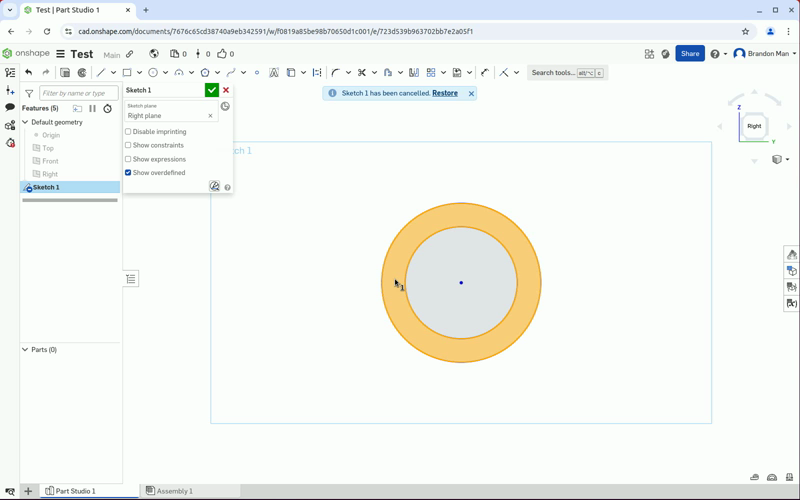
mouse_move(73, 352)
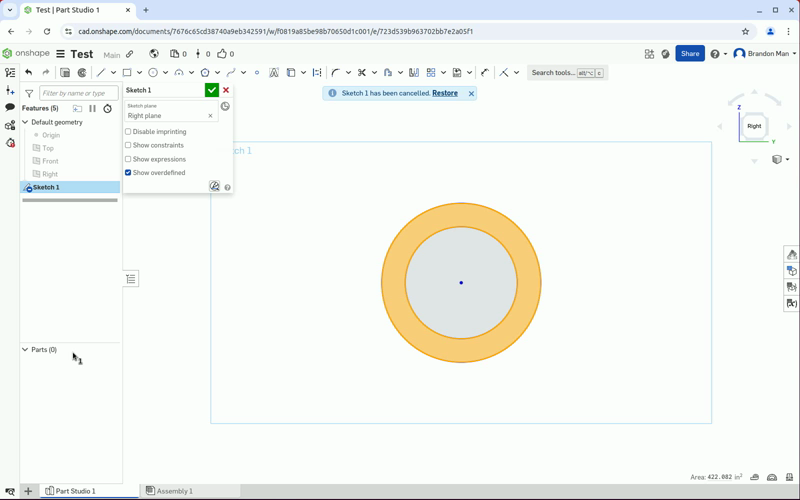
key(shift+y)
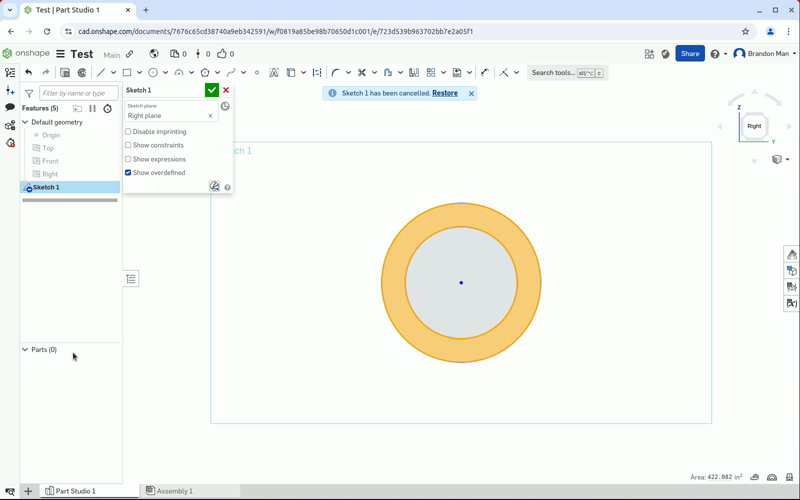
key(shift+e)
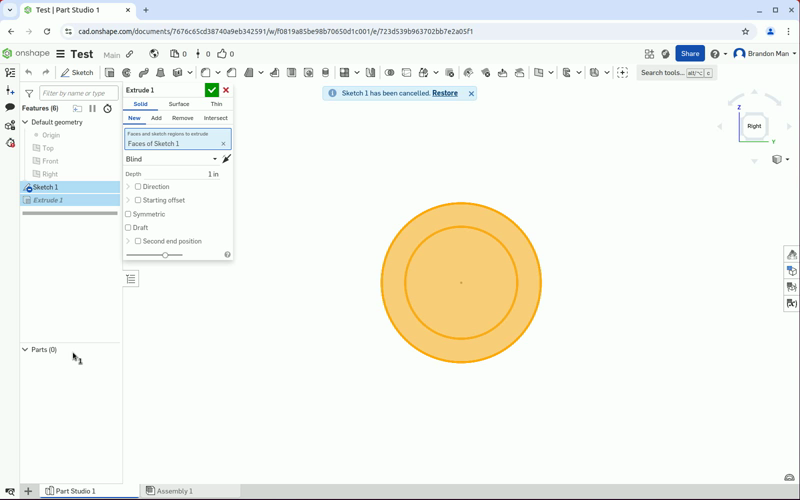
mouse_move(143, 106)
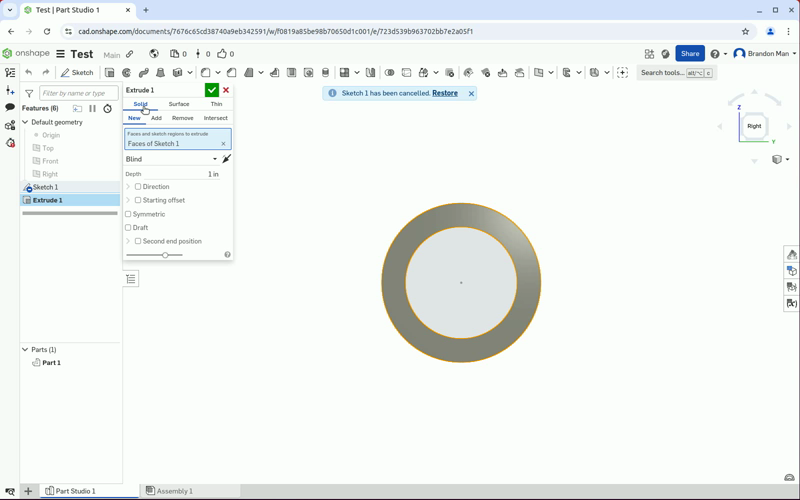
click(143, 106)
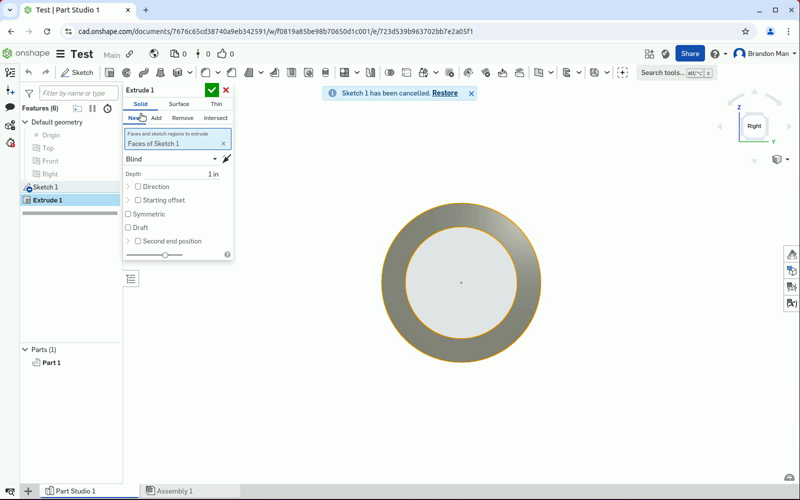
mouse_move(137, 120)
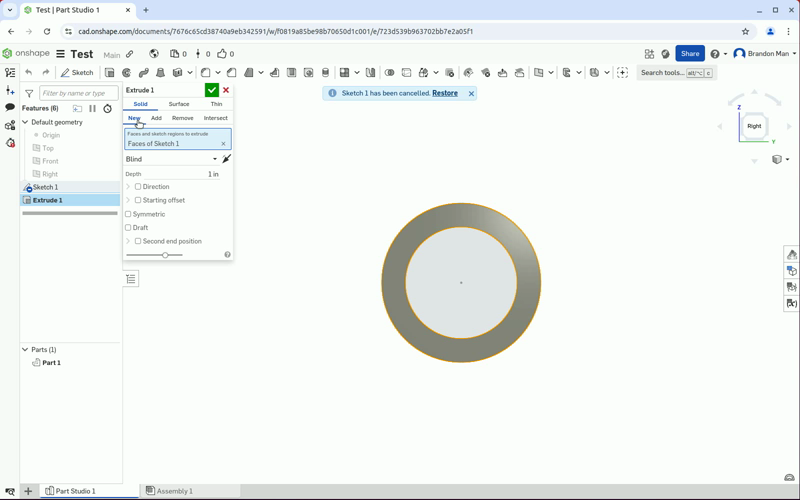
click(137, 120)
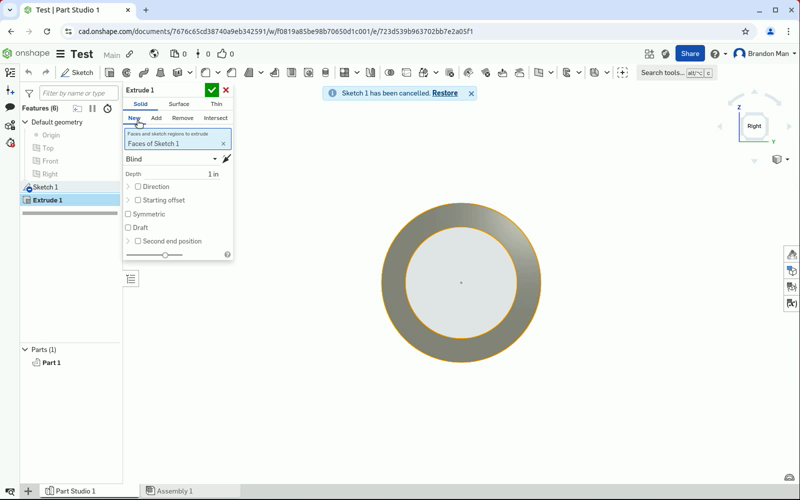
key(tab, 4)
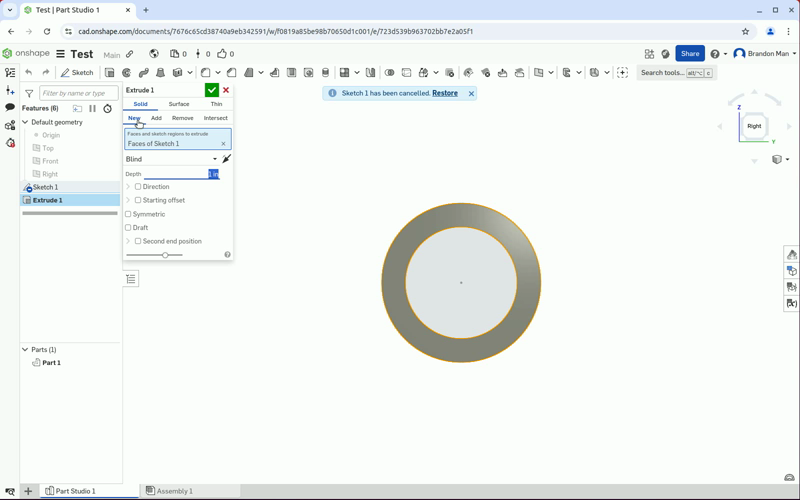
text(23.108)
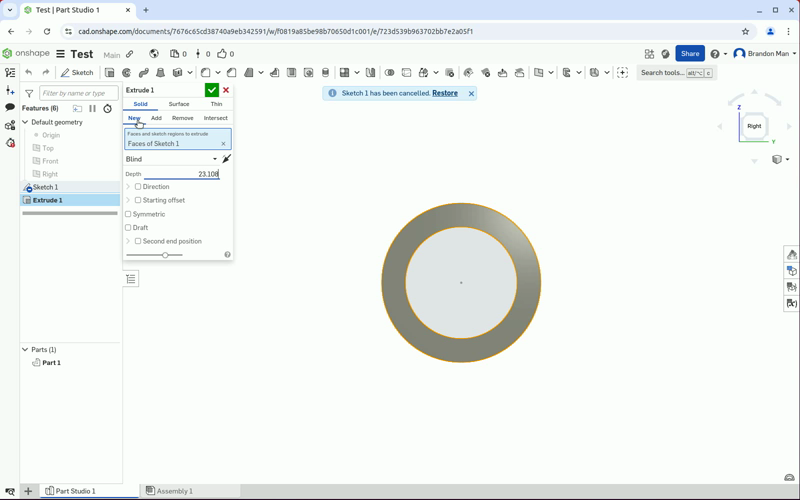
key(enter)
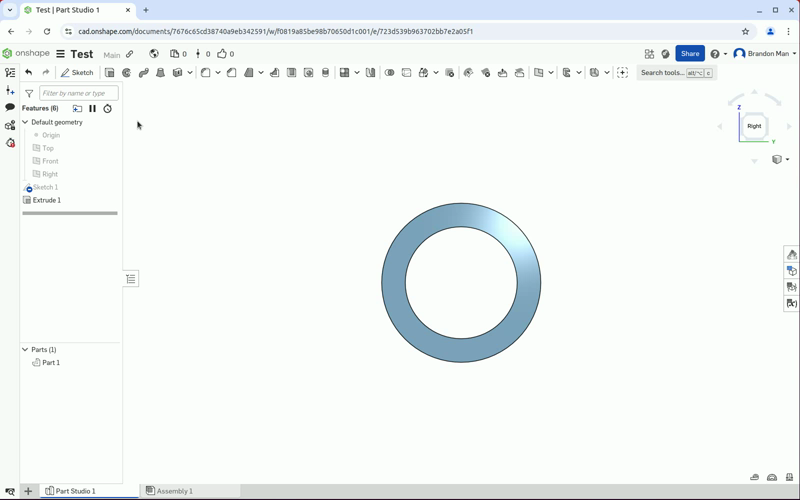
key(shift+h)
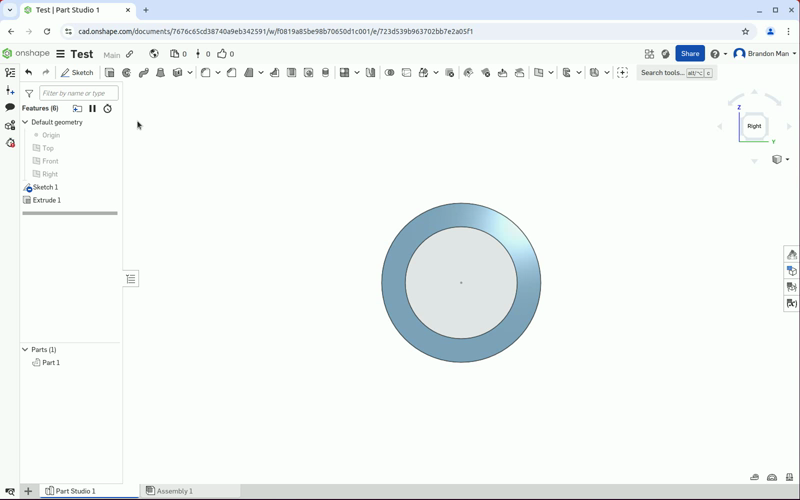
key(shift+h)
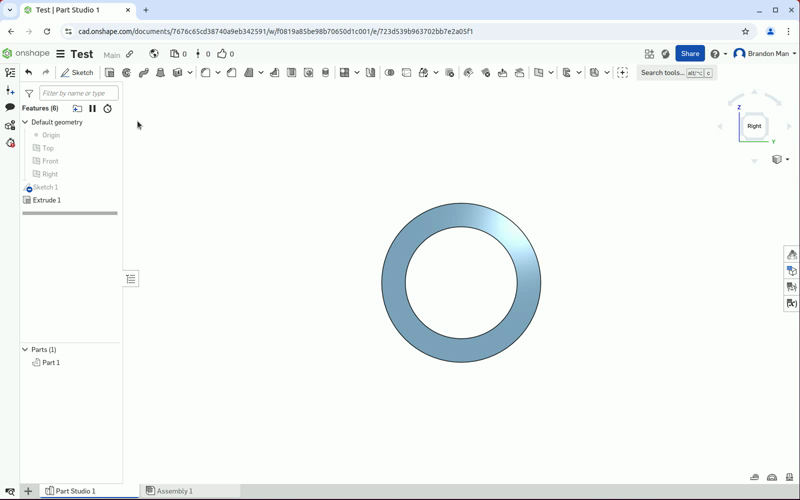
mouse_move(73, 189)
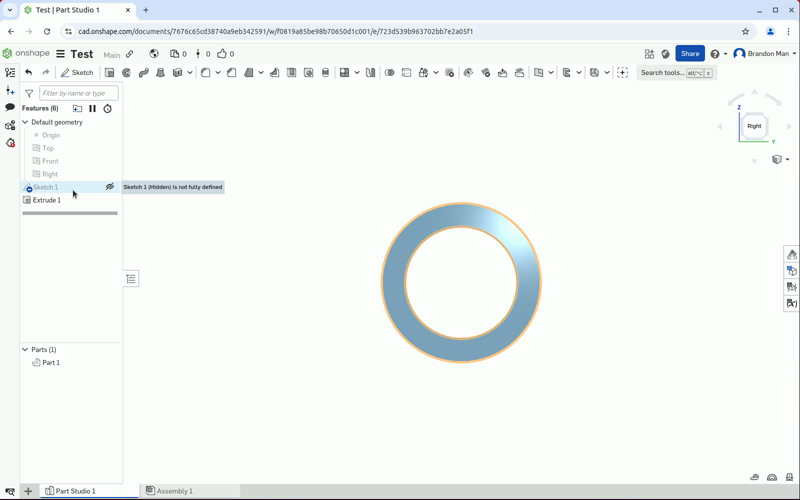
click(73, 189)
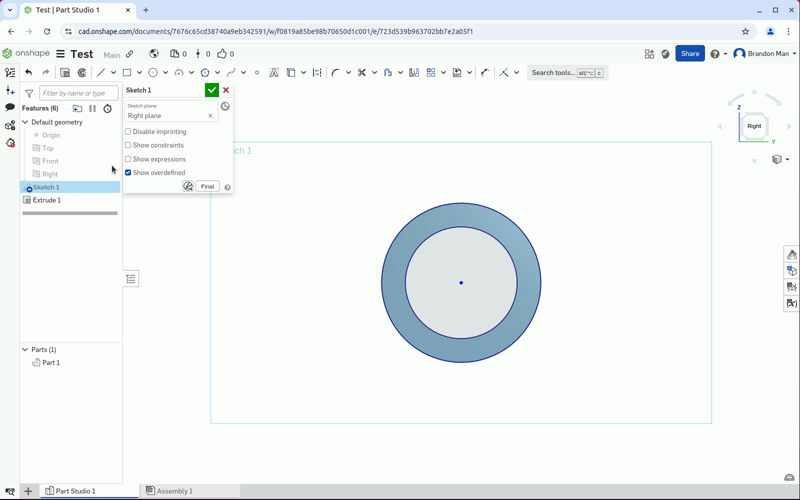
mouse_move(229, 92)
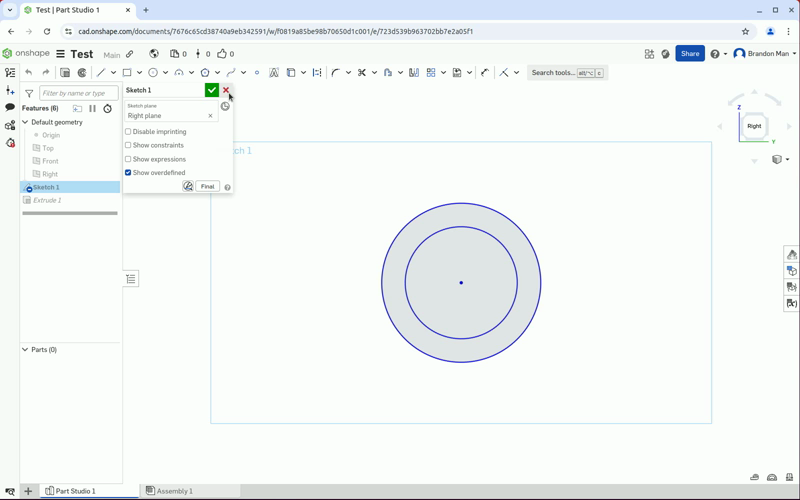
click(229, 92)
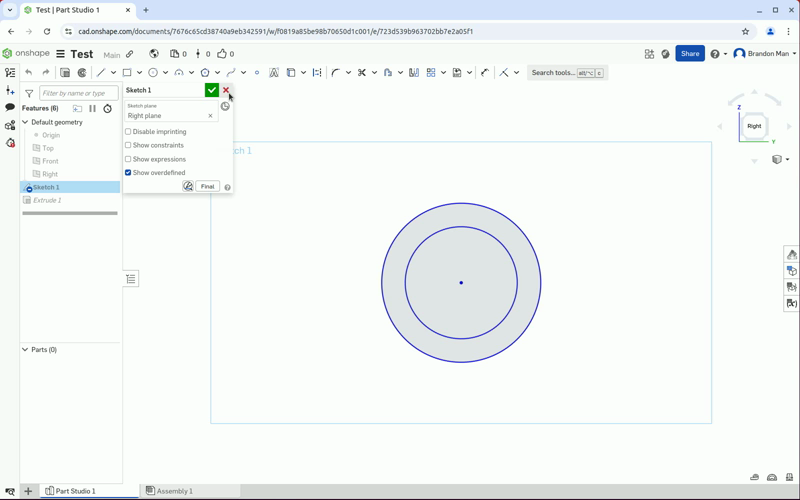
key(shift+s)
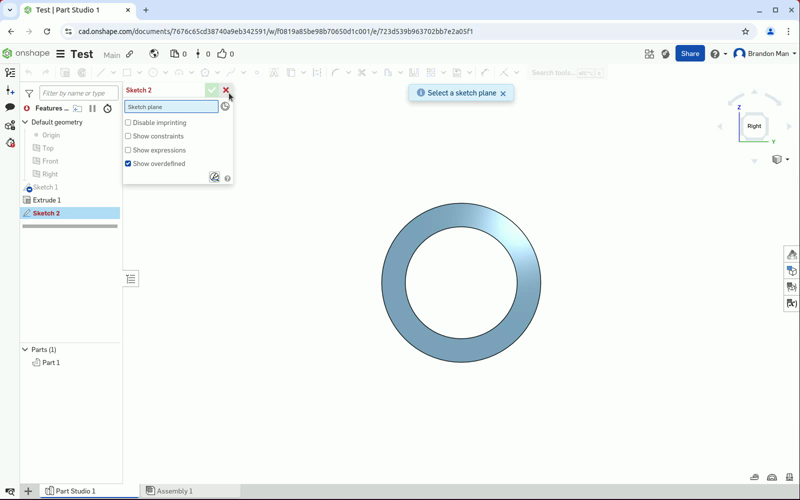
mouse_move(73, 176)
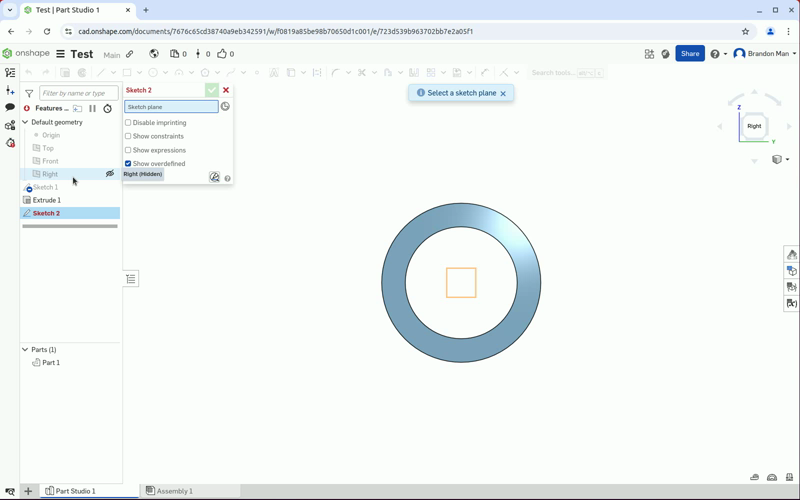
click(73, 176)
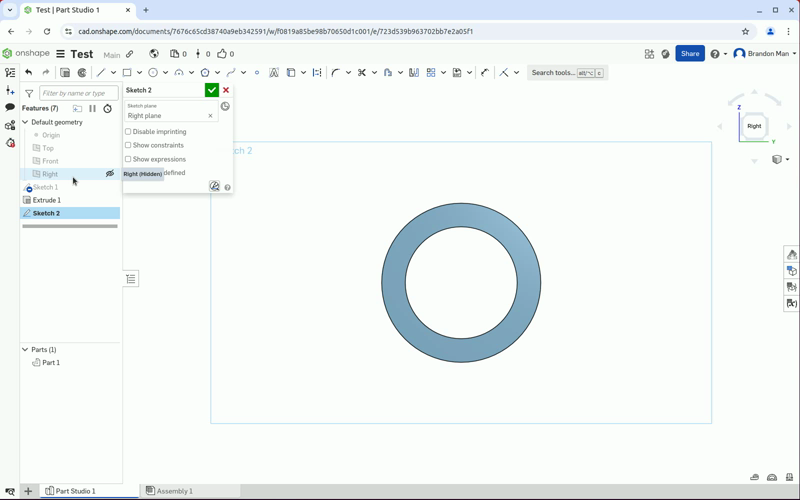
mouse_move(73, 352)
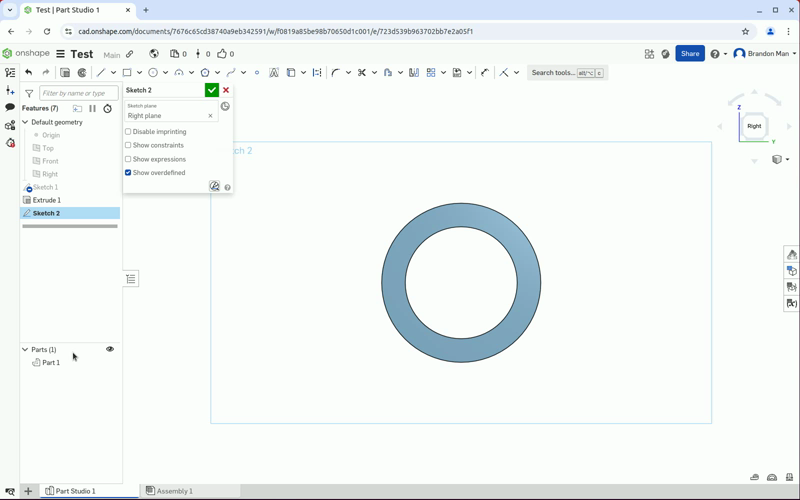
key(y)
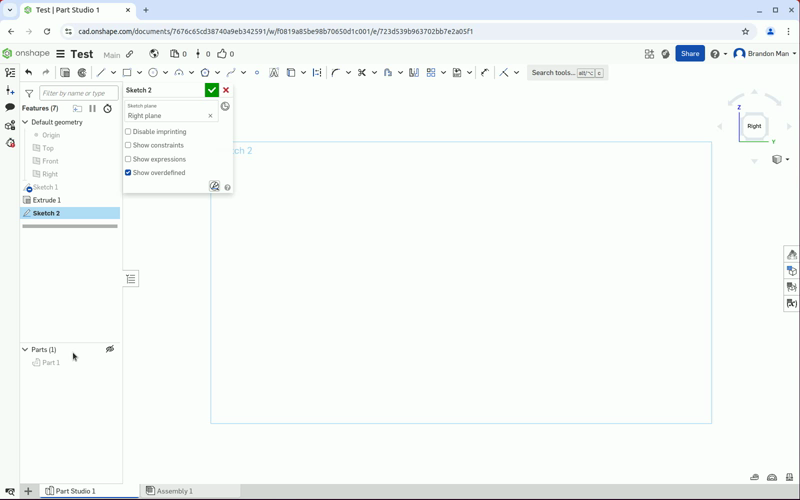
key(c)
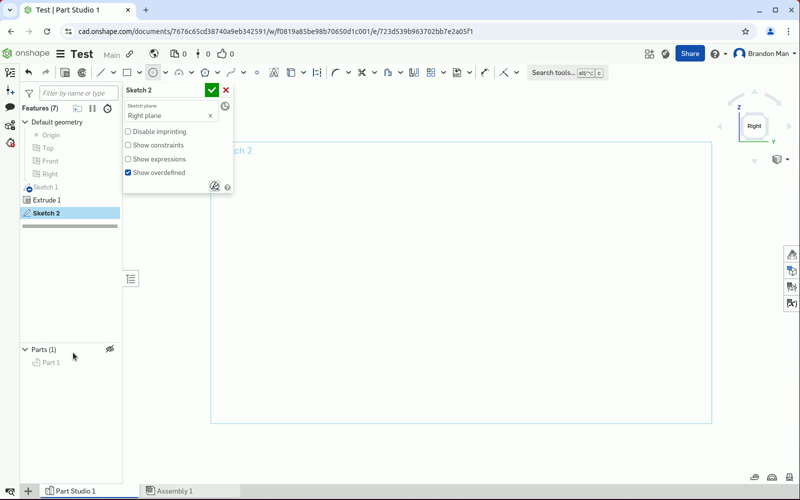
key_down(shift)
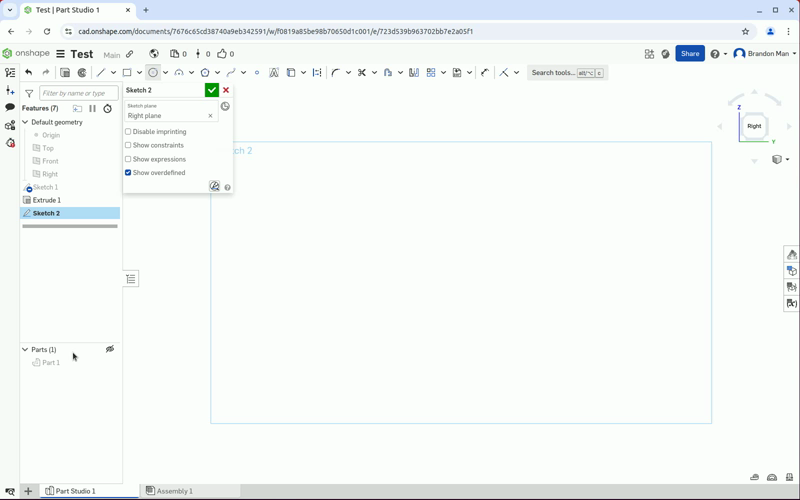
mouse_move(461, 282)
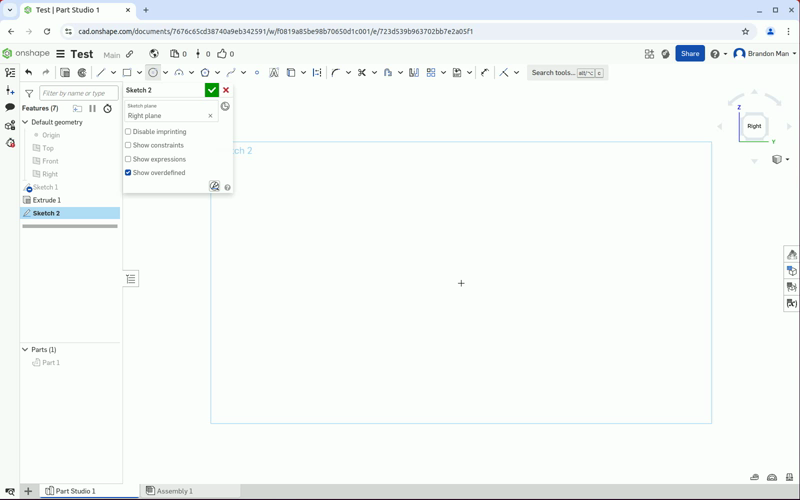
click(461, 282)
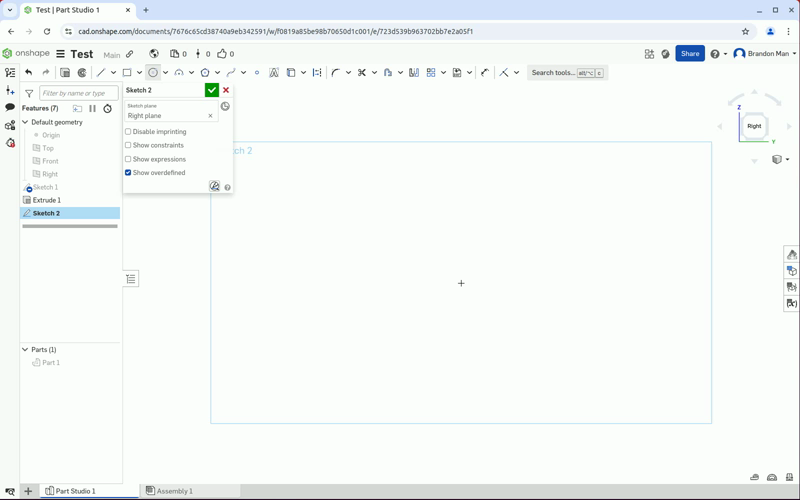
key_up(shift)
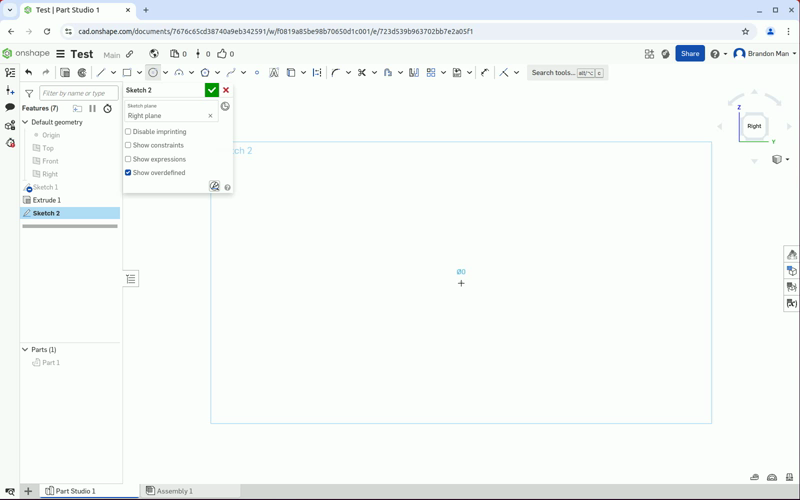
mouse_move(540, 282)
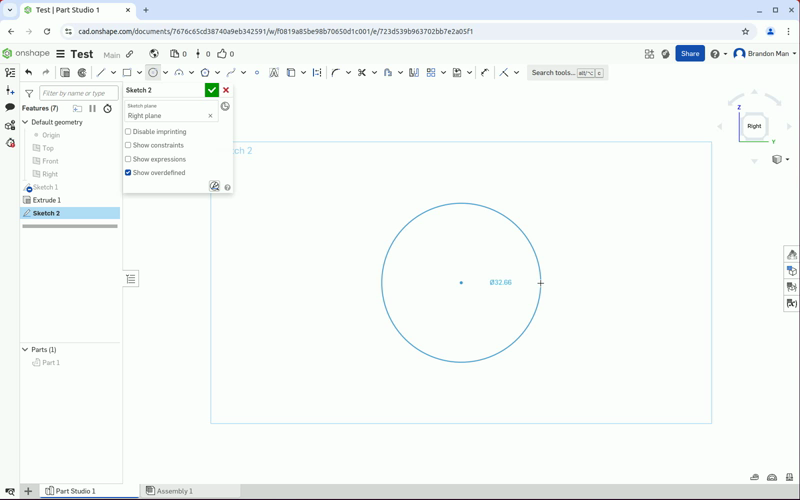
click(540, 282)
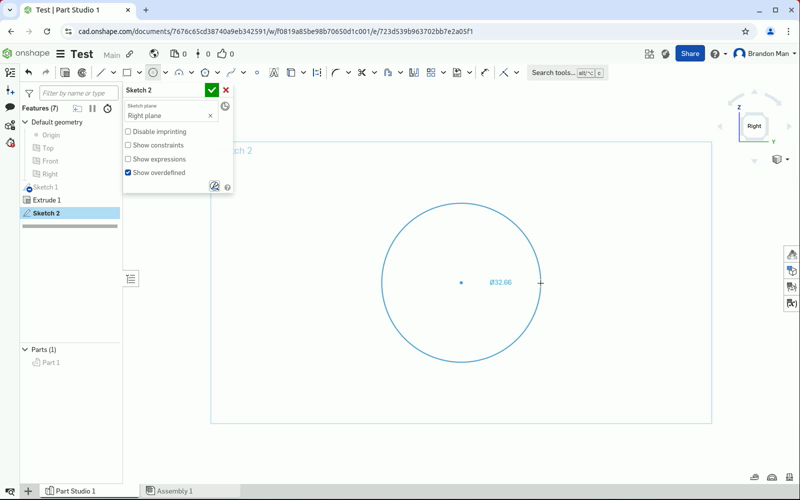
key(esc)
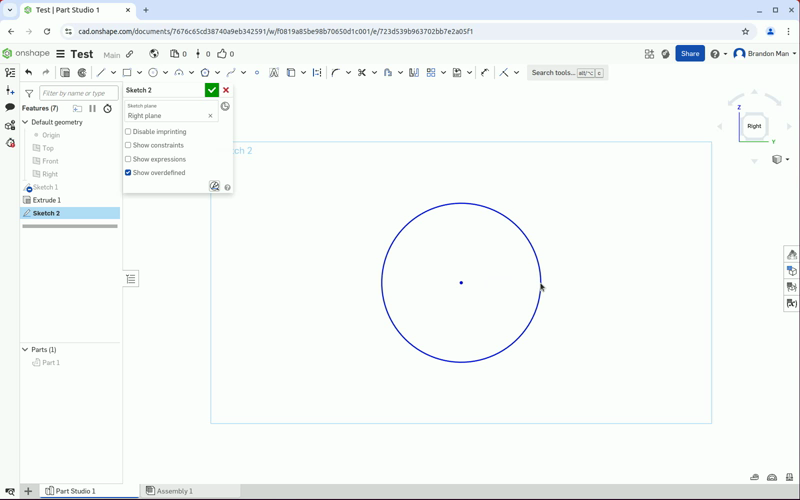
key(c)
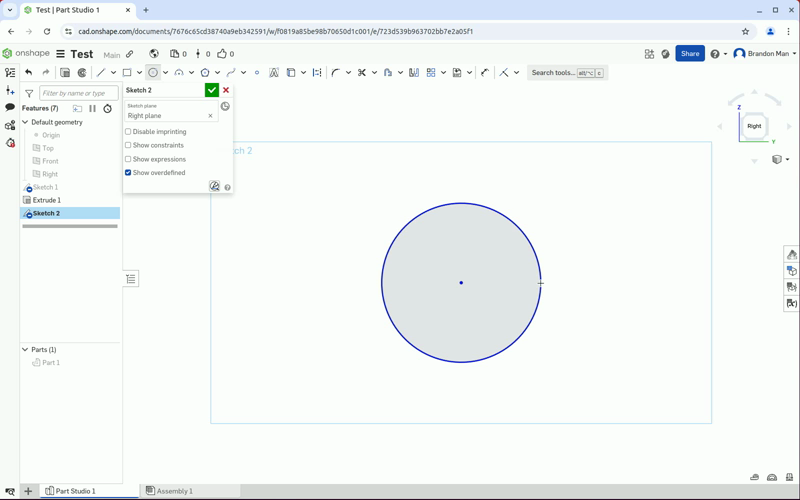
key_down(shift)
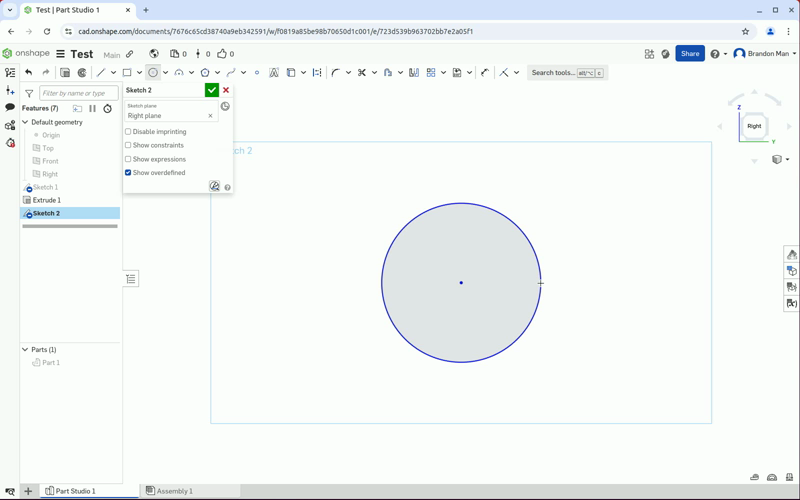
mouse_move(461, 282)
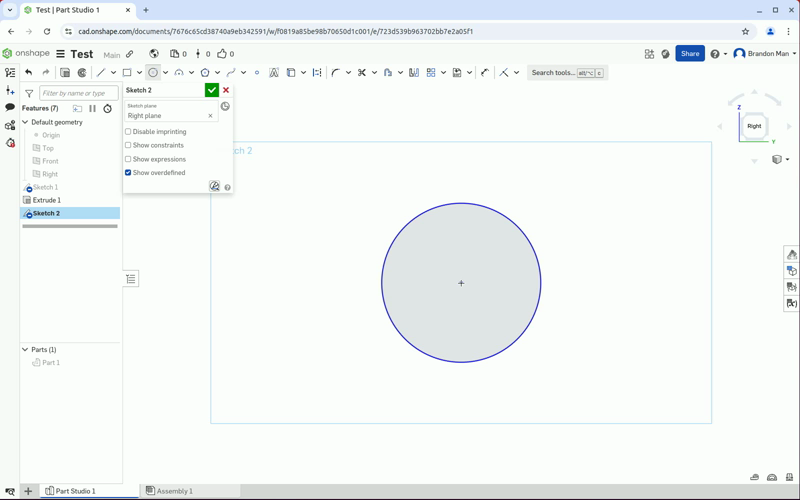
click(461, 282)
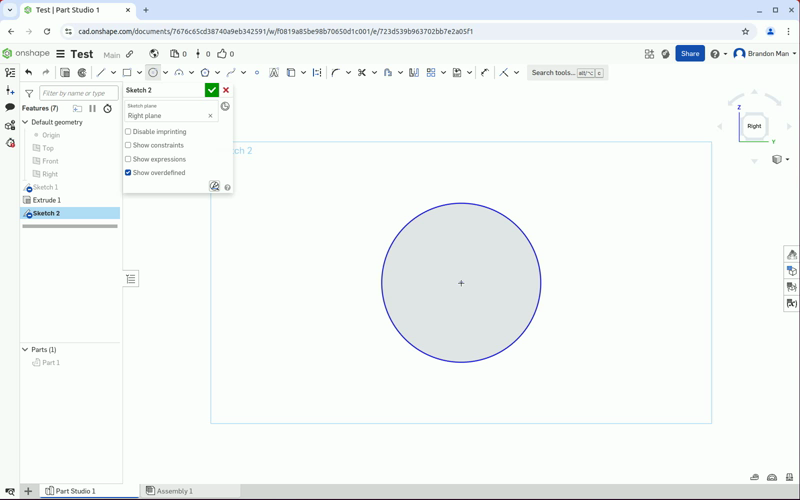
key_up(shift)
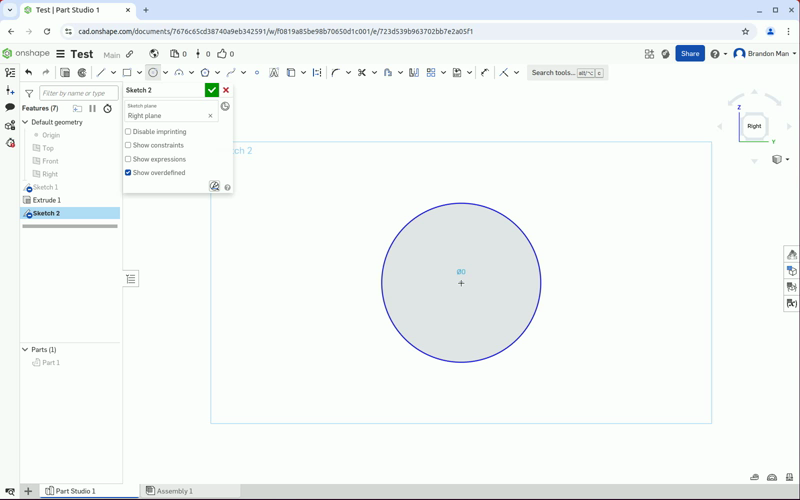
mouse_move(538, 282)
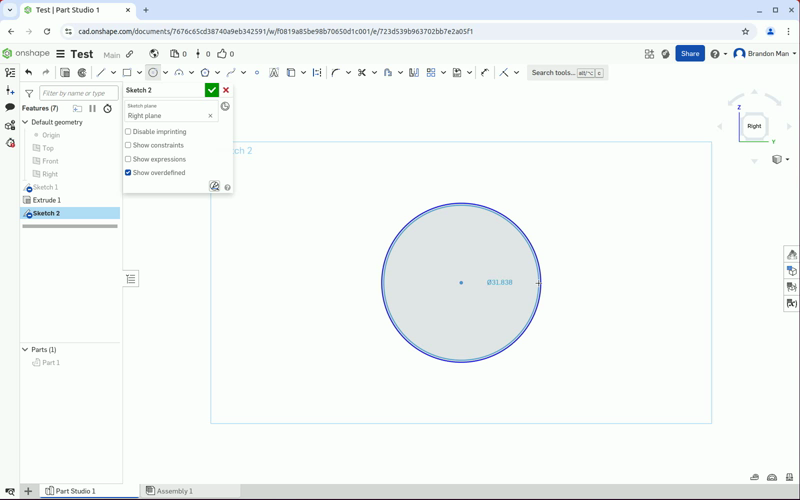
scroll(6)
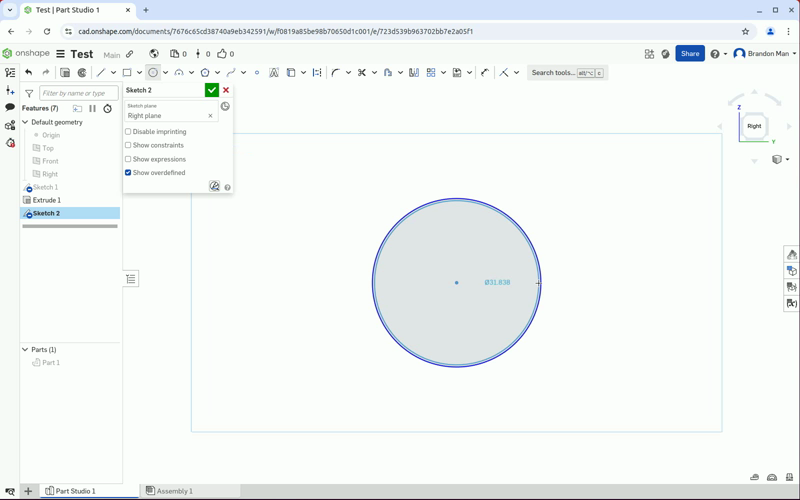
scroll(6)
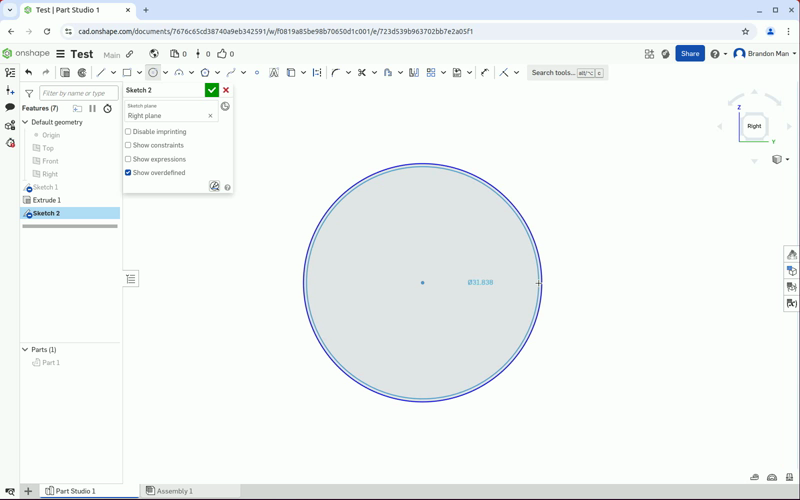
scroll(6)
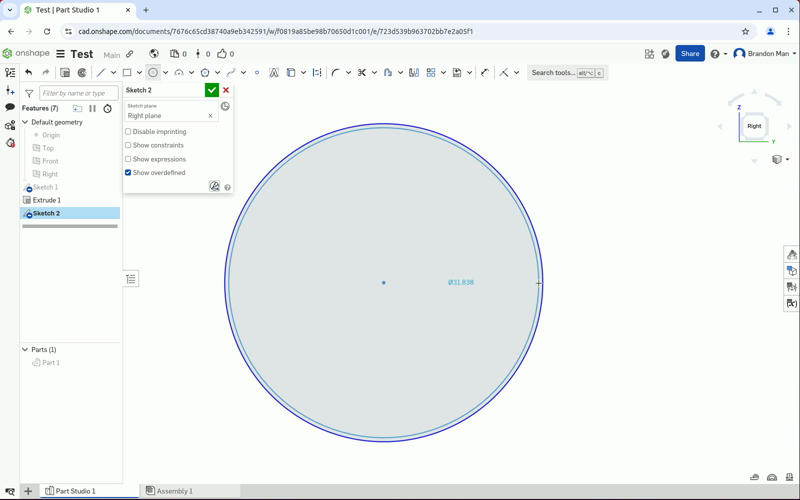
scroll(6)
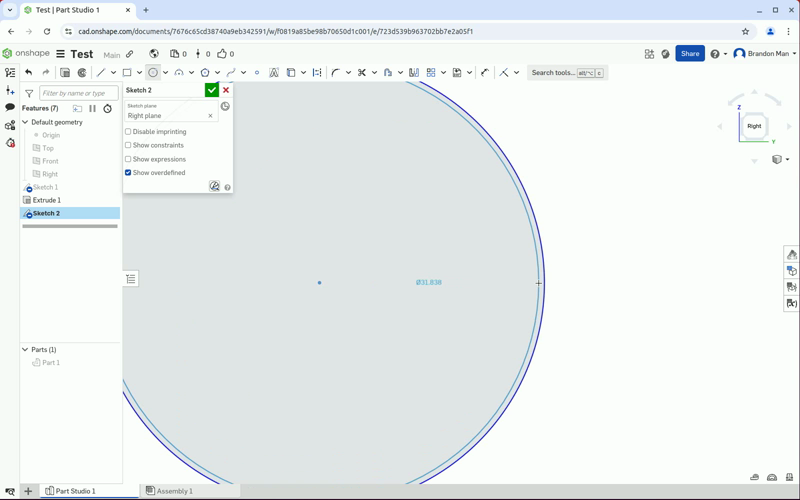
scroll(6)
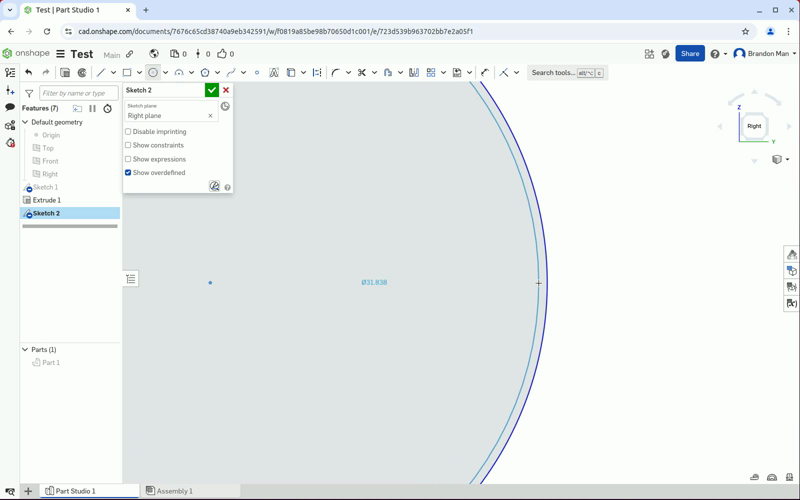
scroll(6)
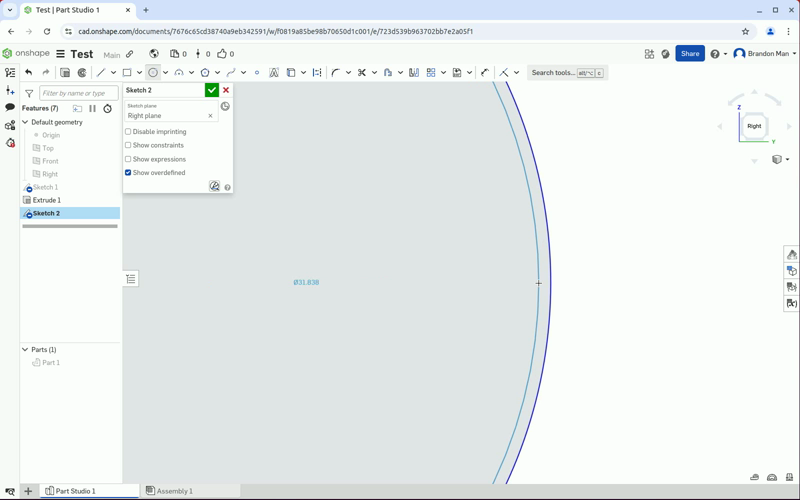
scroll(6)
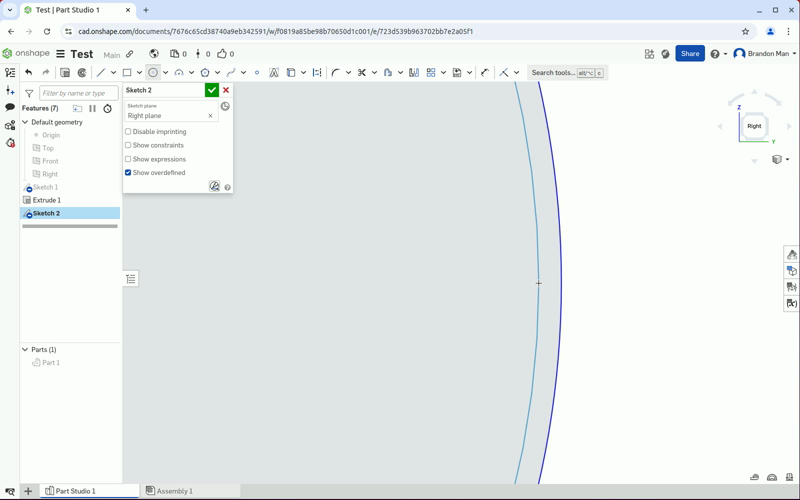
click(538, 282)
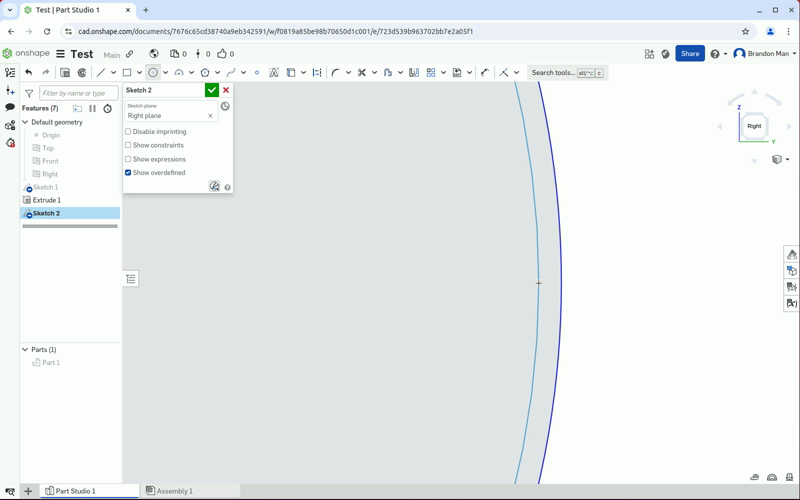
scroll(-6)
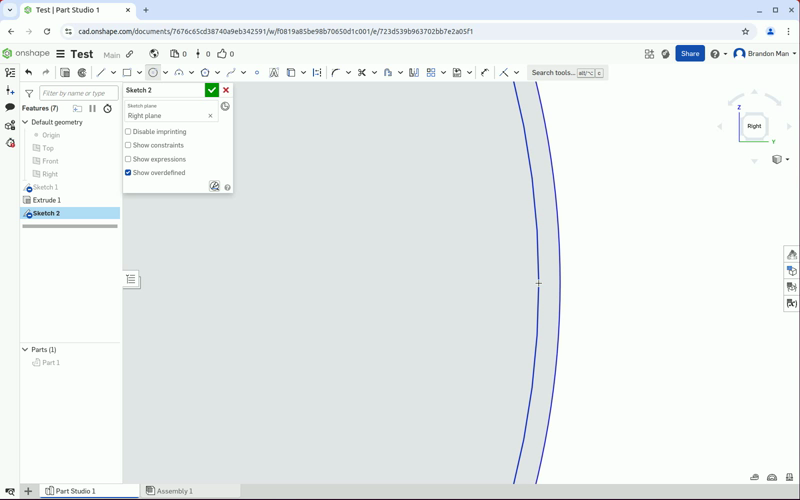
scroll(-6)
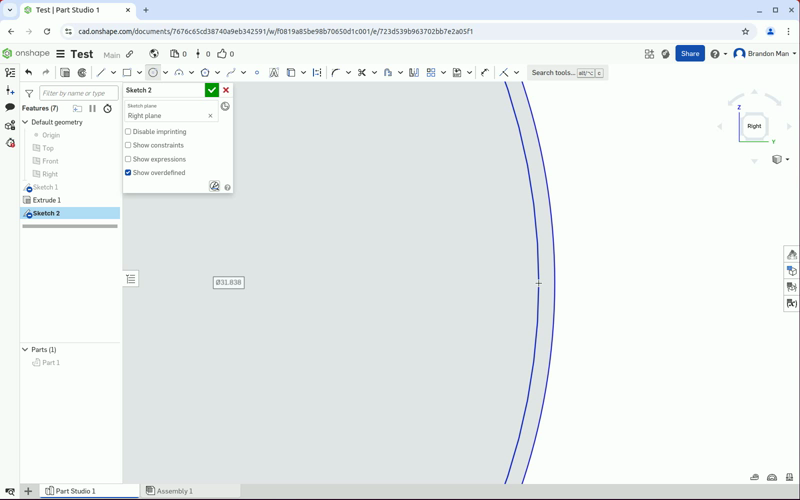
scroll(-6)
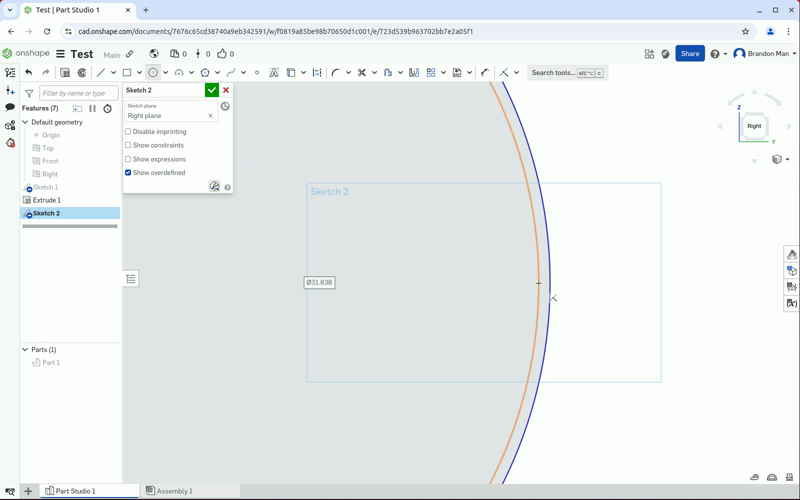
scroll(-6)
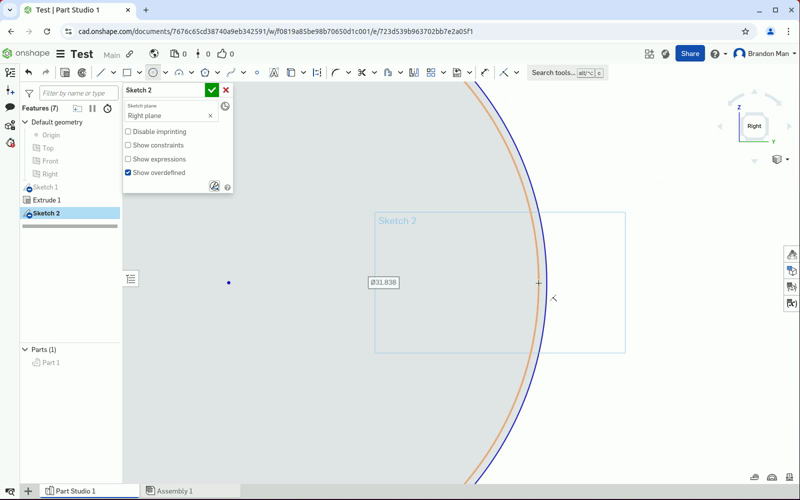
scroll(-6)
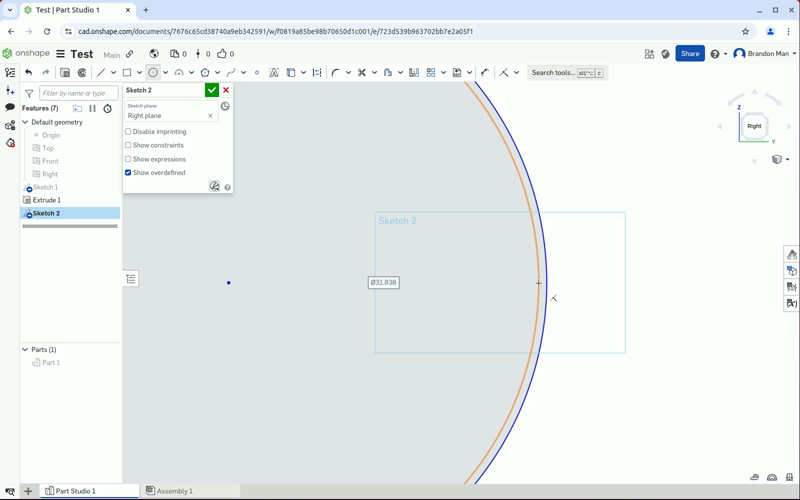
scroll(-6)
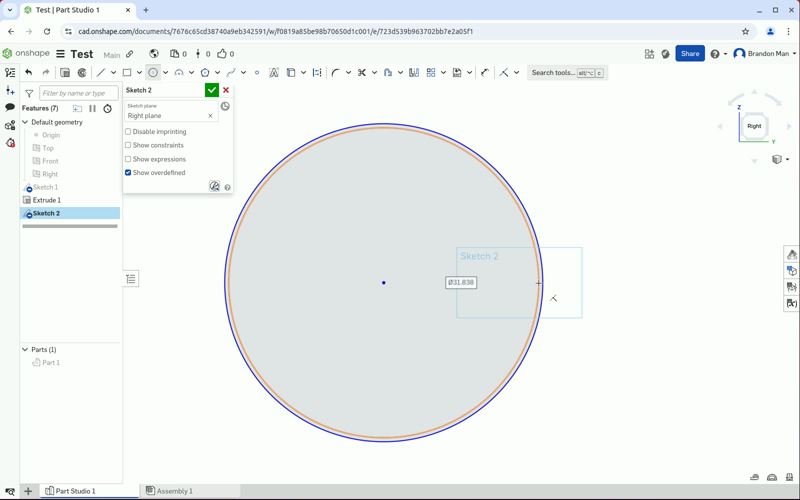
scroll(-6)
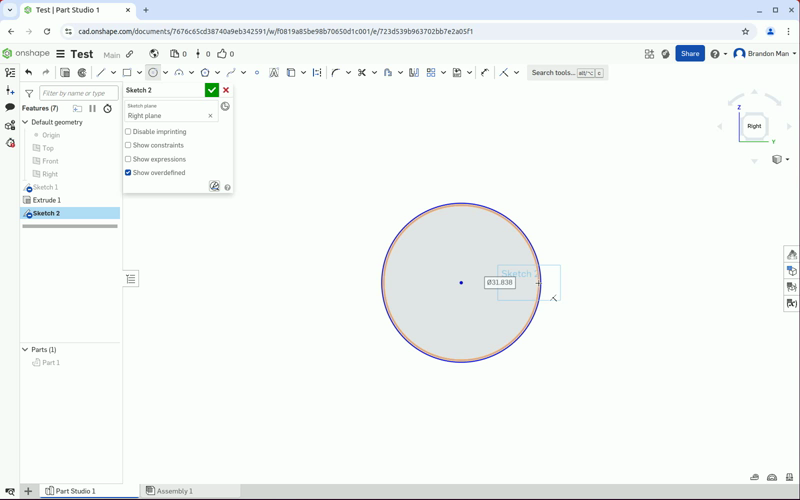
key(esc)
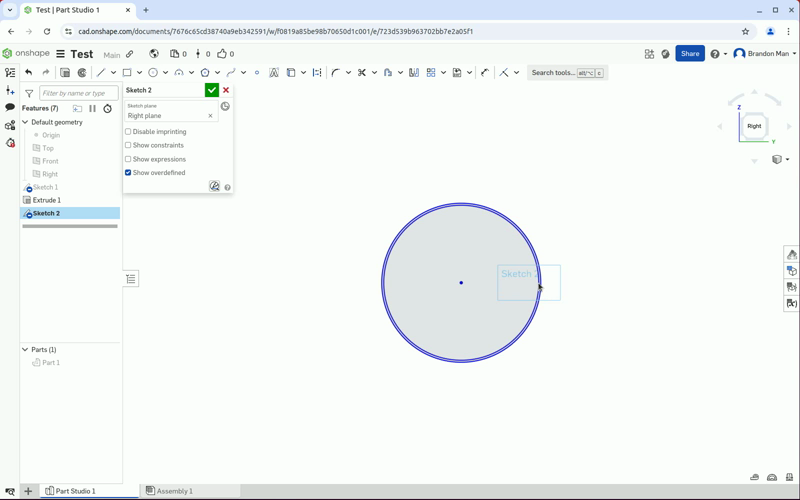
mouse_move(491, 211)
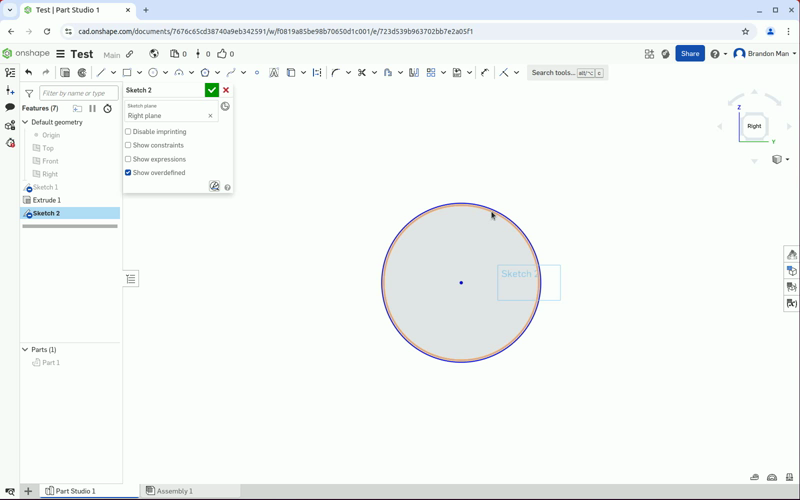
scroll(6)
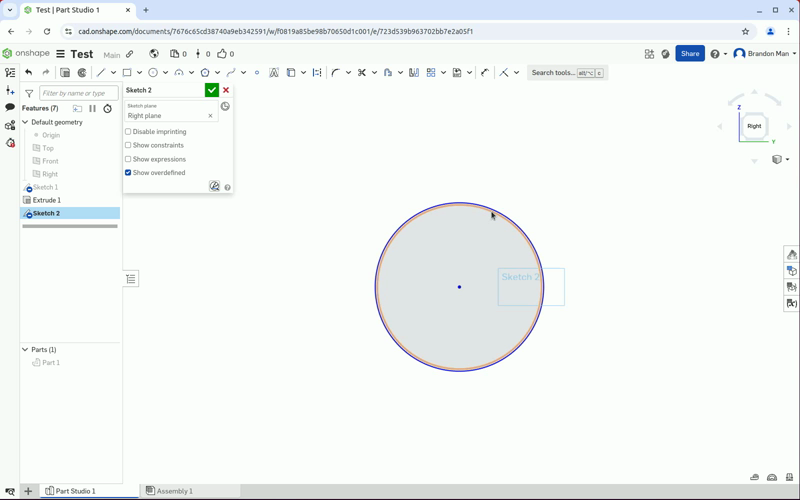
scroll(6)
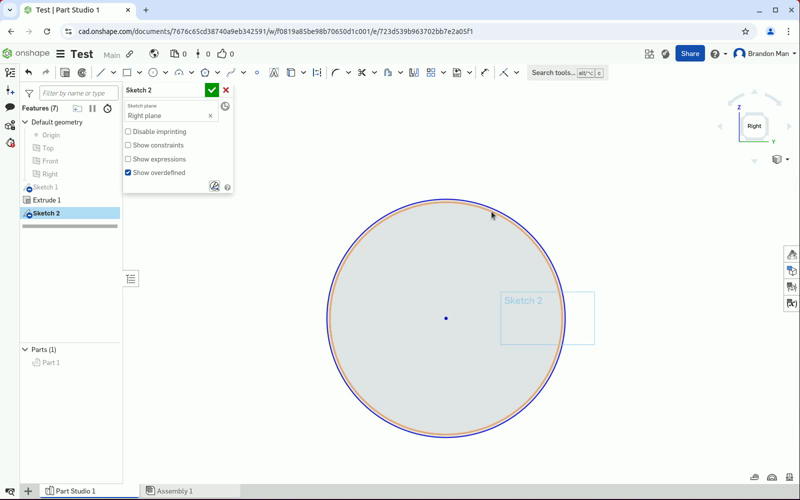
scroll(6)
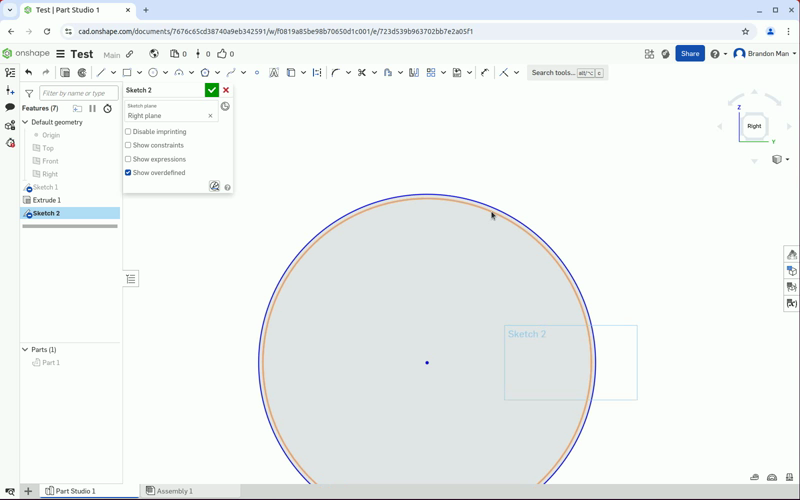
scroll(6)
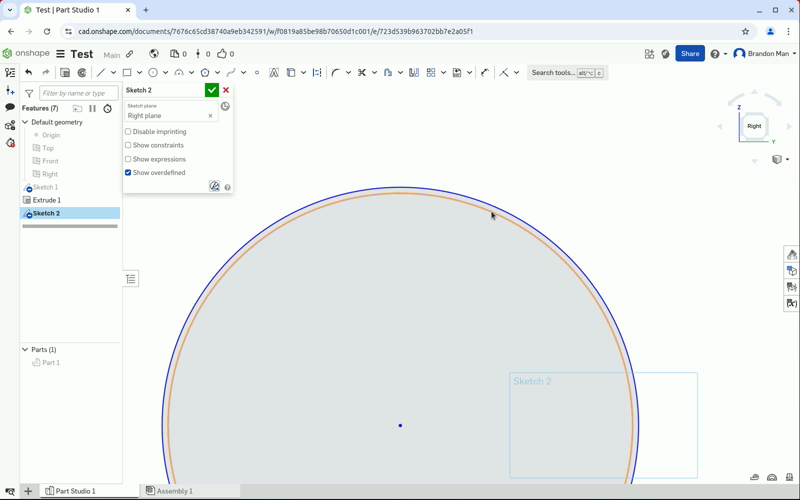
scroll(6)
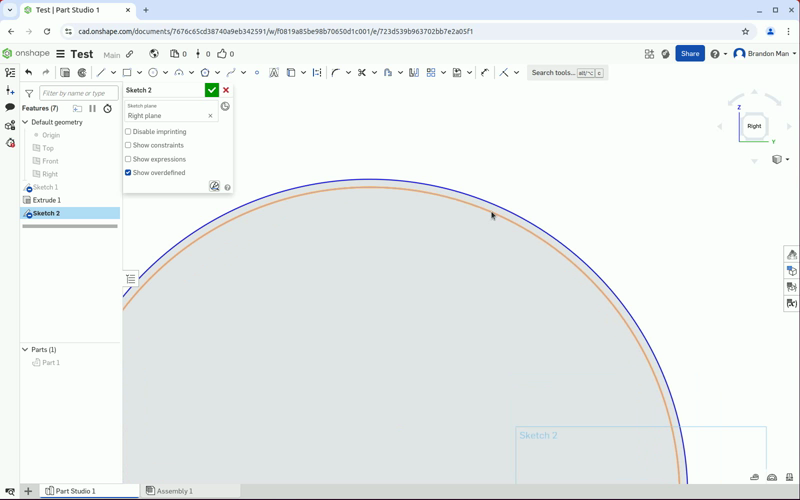
scroll(6)
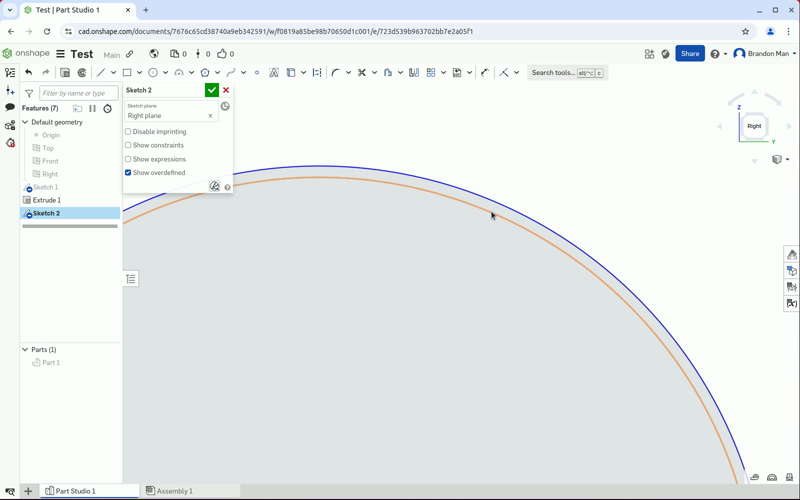
scroll(6)
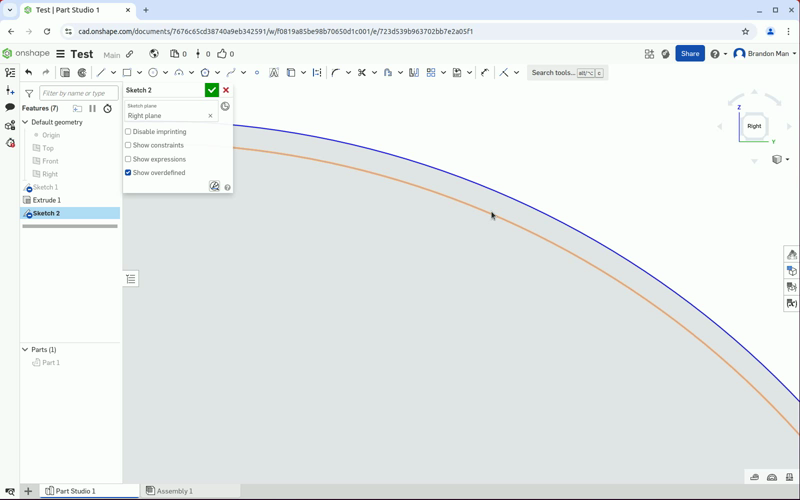
click(491, 211)
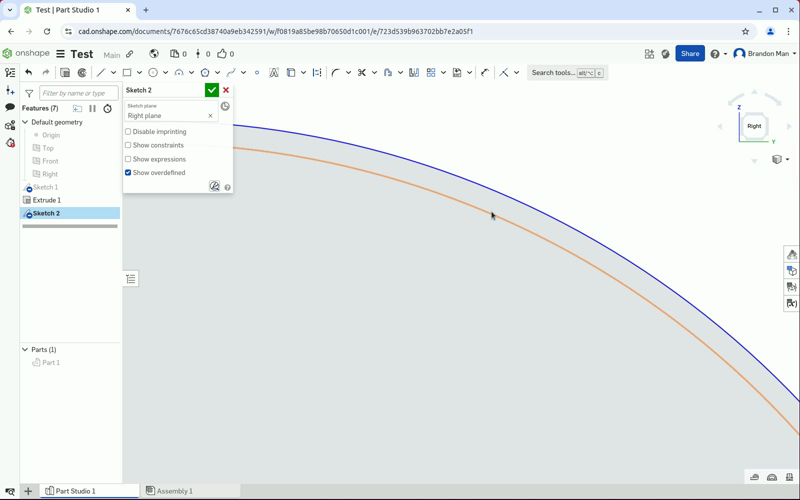
scroll(-6)
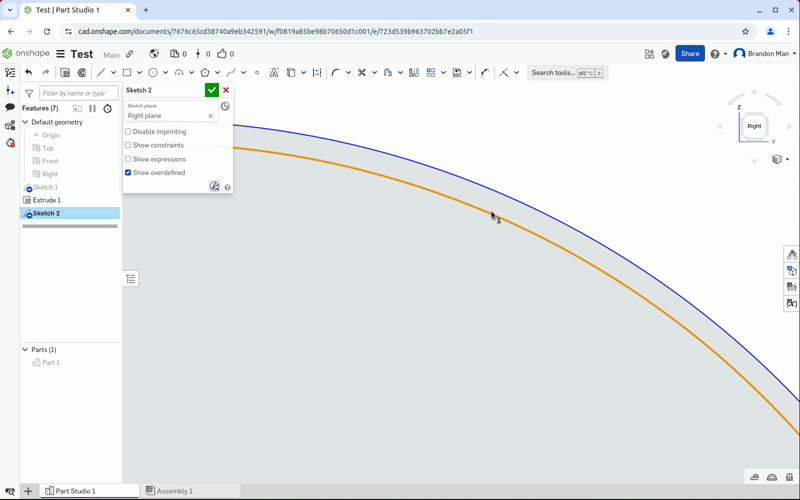
scroll(-6)
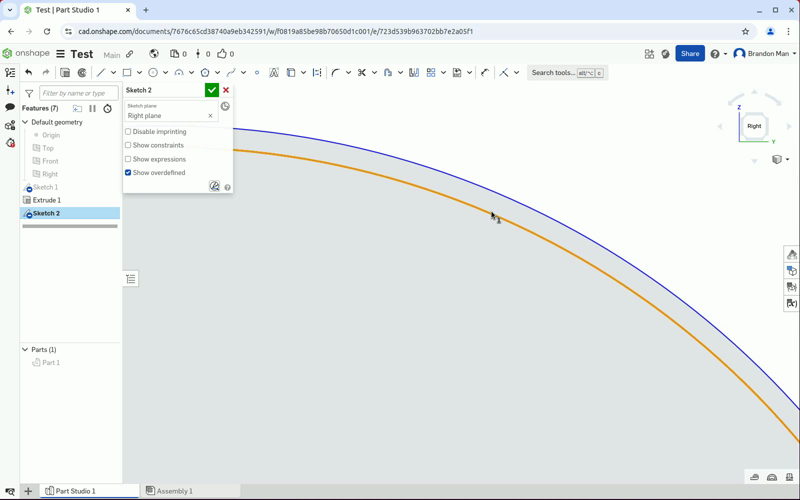
scroll(-6)
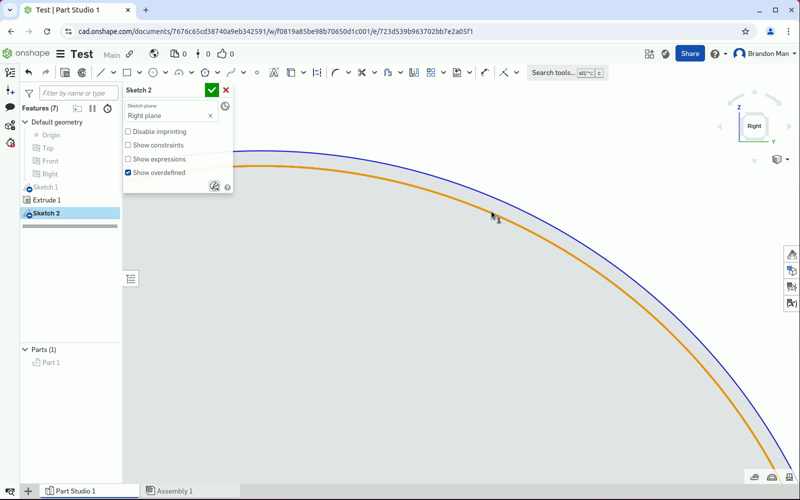
scroll(-6)
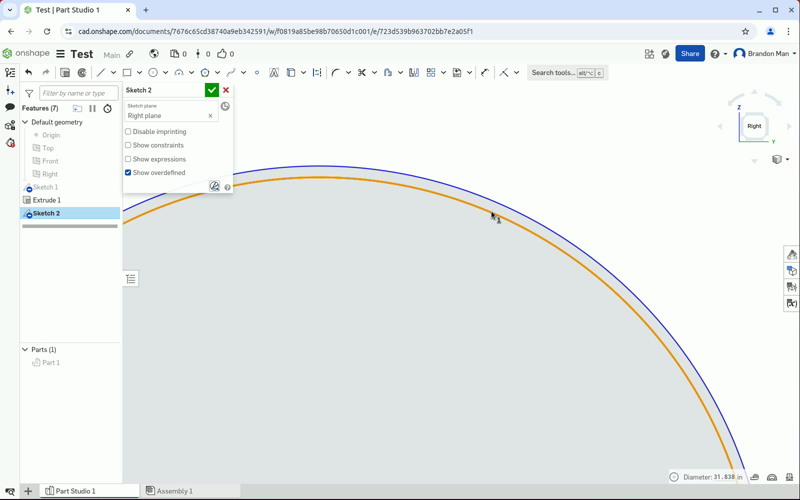
scroll(-6)
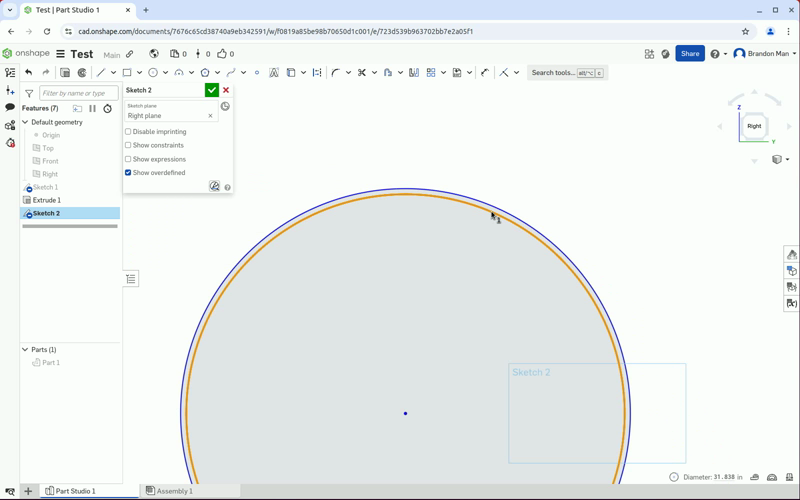
scroll(-6)
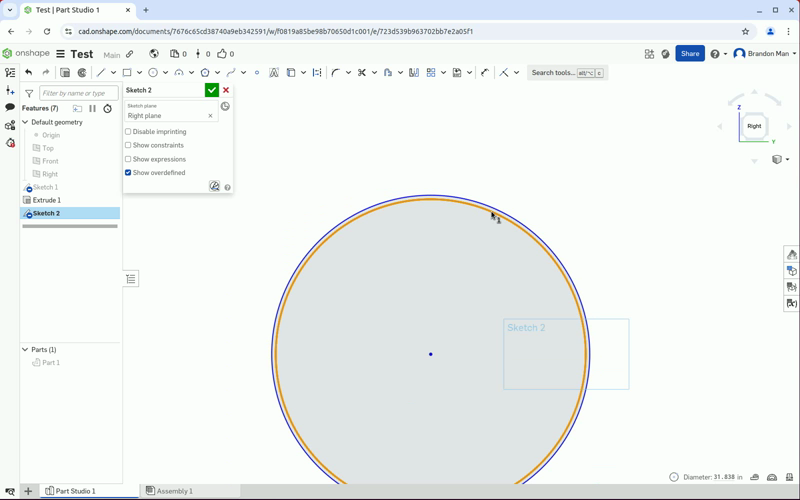
scroll(-6)
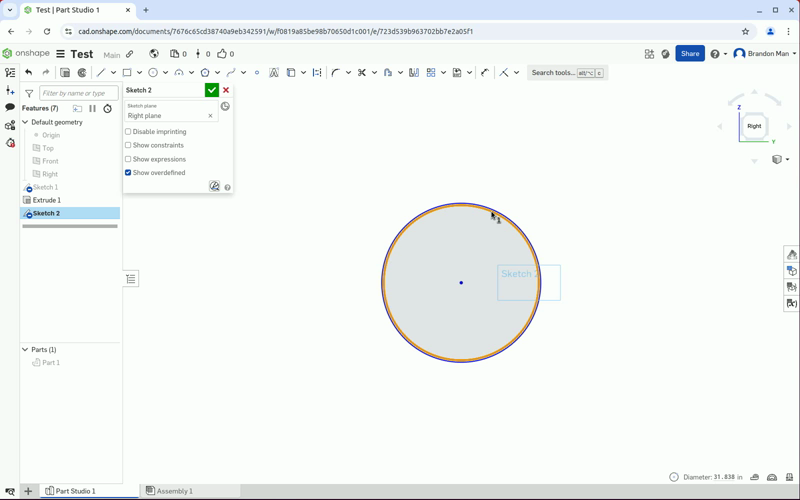
mouse_move(73, 352)
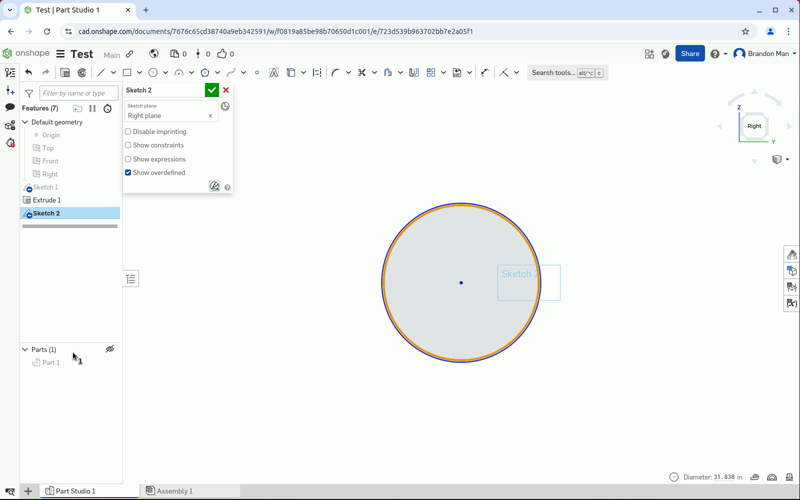
key(shift+y)
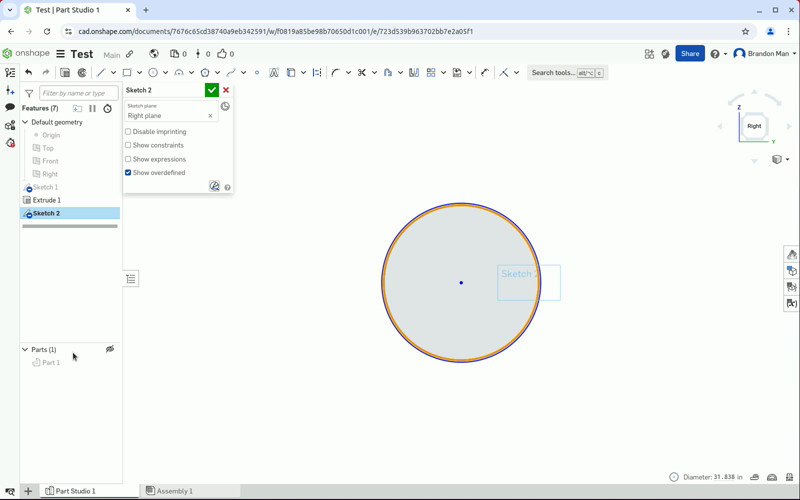
key(shift+e)
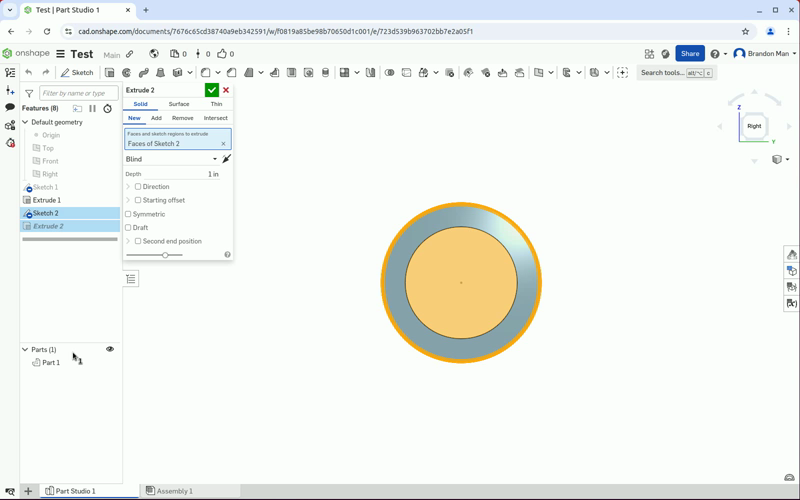
mouse_move(143, 106)
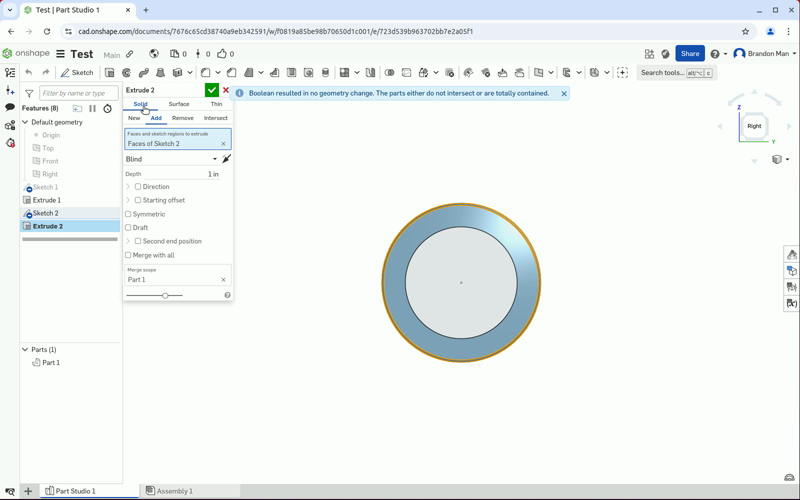
click(143, 106)
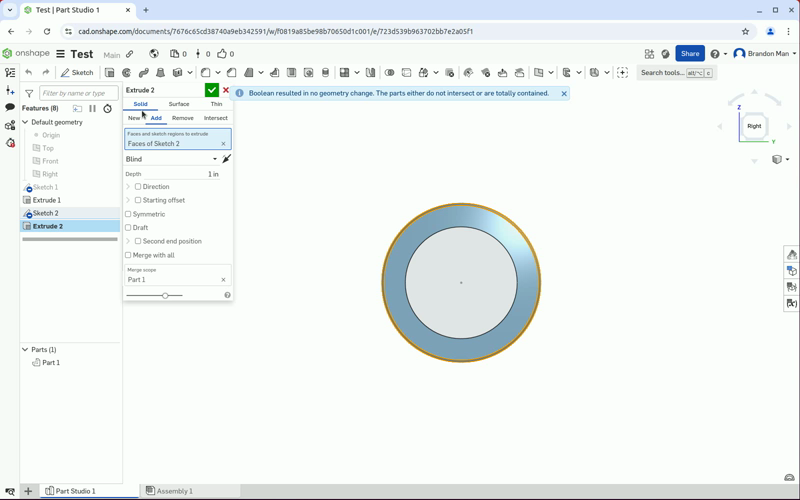
mouse_move(137, 120)
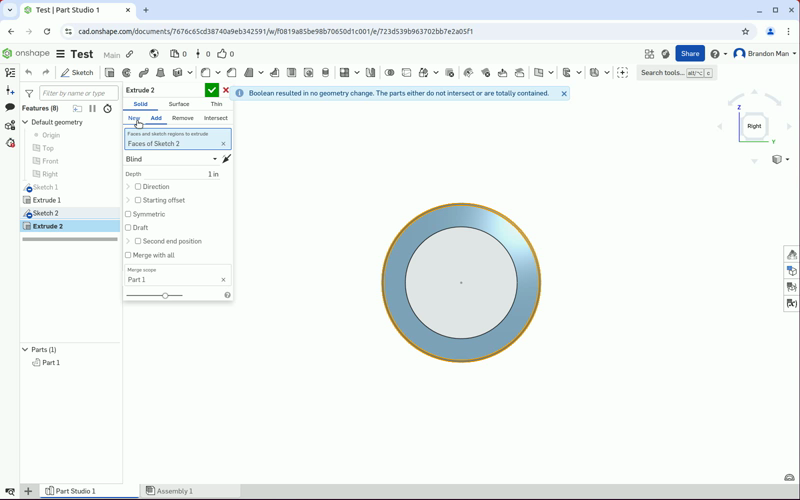
click(137, 120)
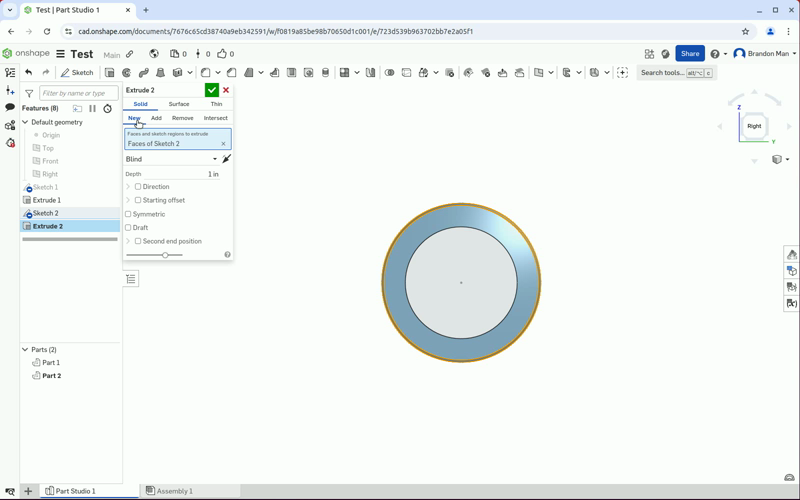
key(tab, 4)
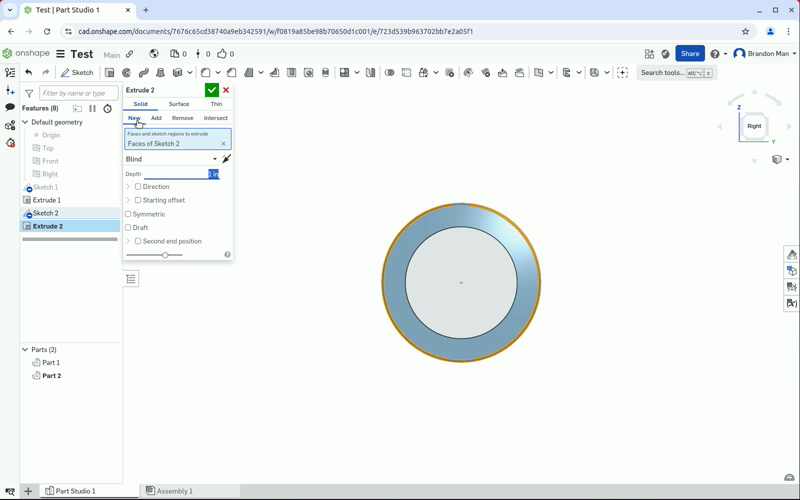
text(23.108)
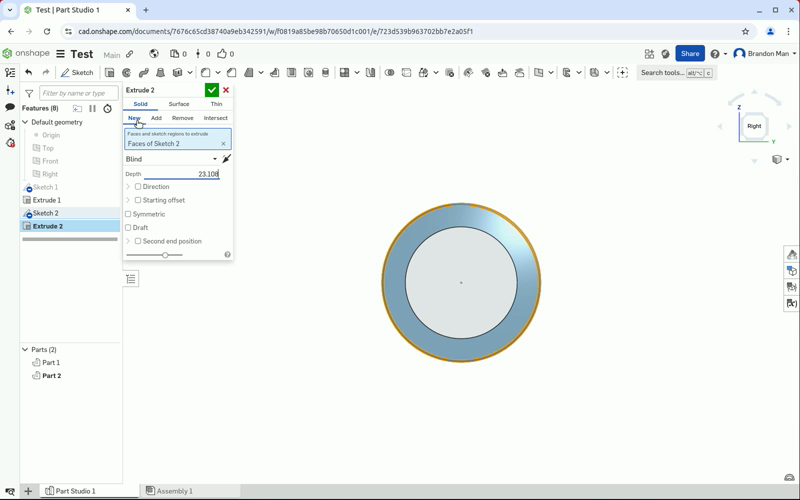
key(enter)
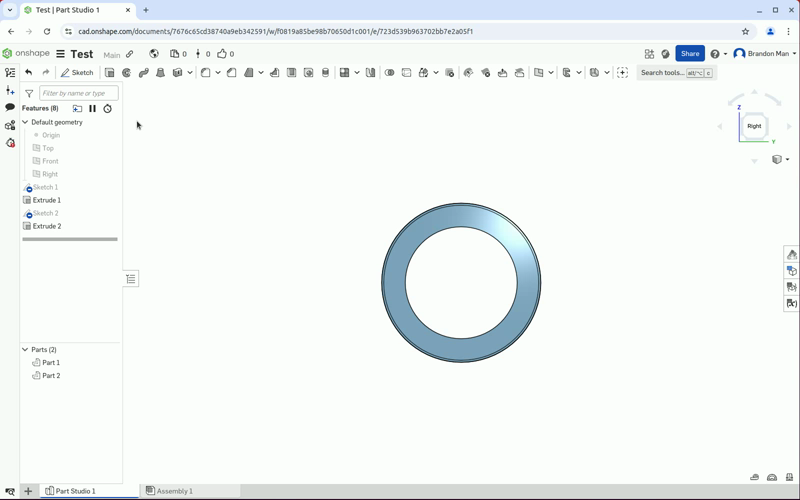
key(shift+h)
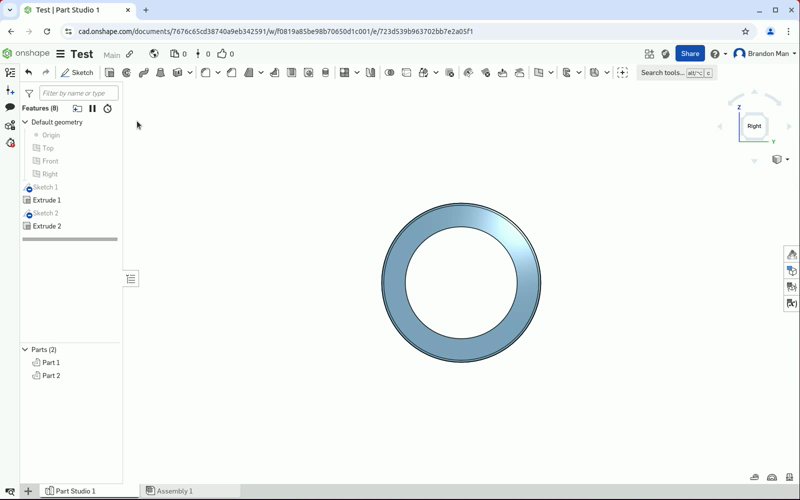
key(shift+h)
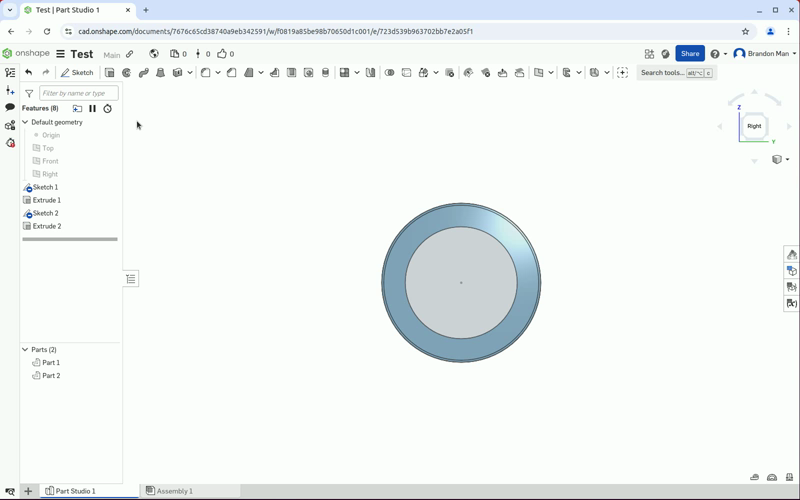
key(shift+7)
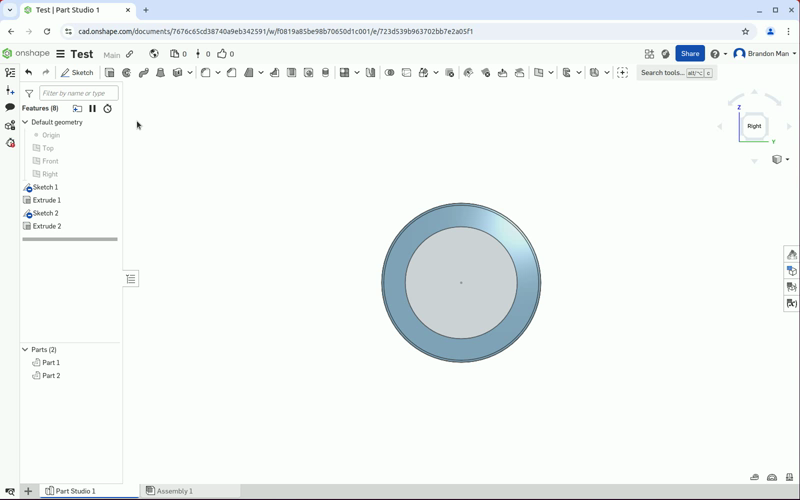
key(right, 2)
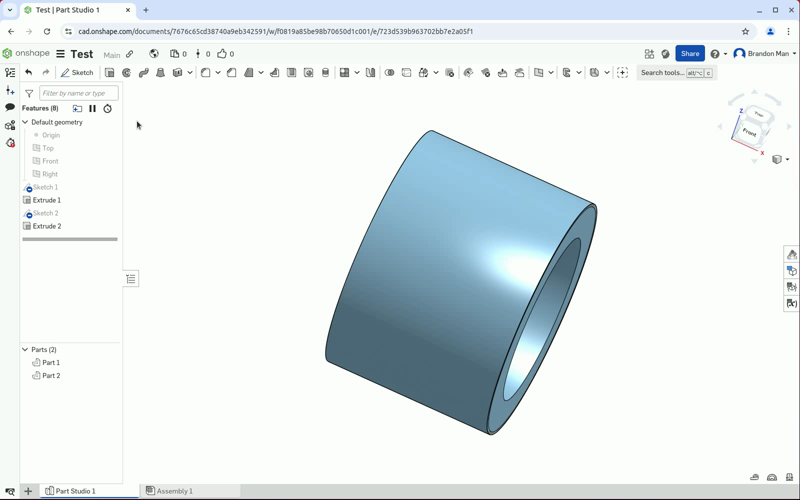
key(down, 2)
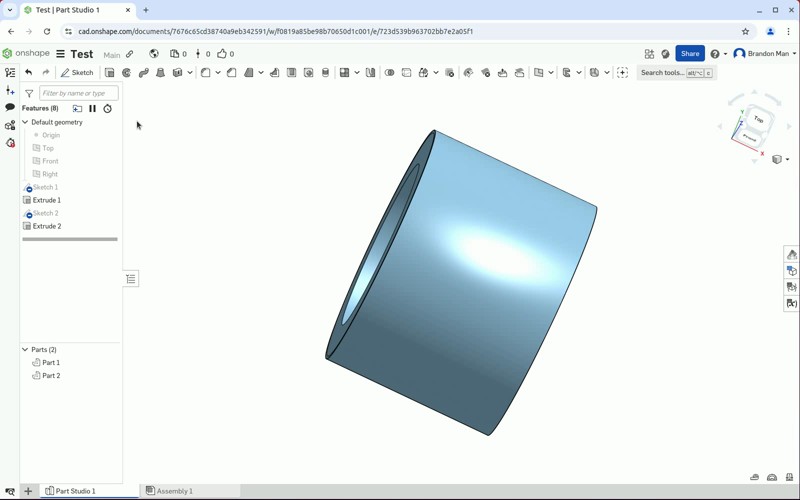
key(up, 2)
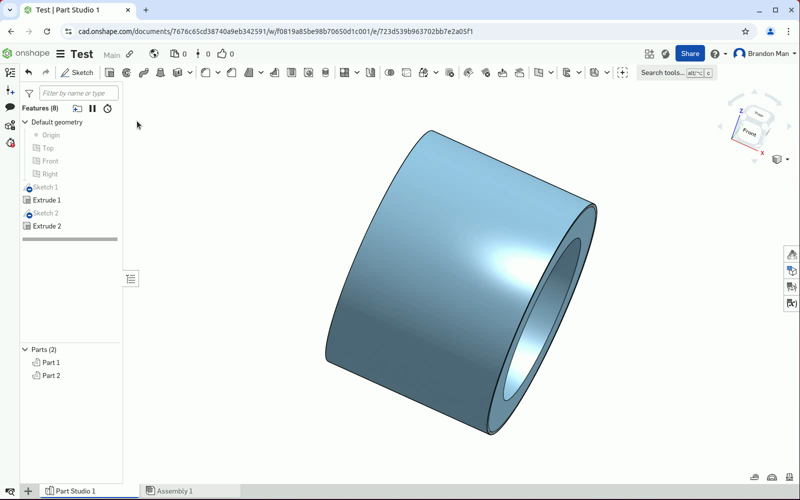
key(left, 2)
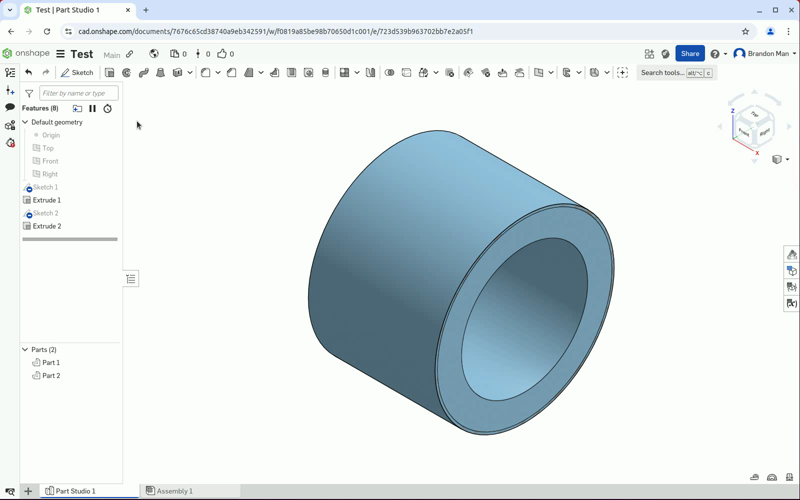
mouse_move(73, 189)
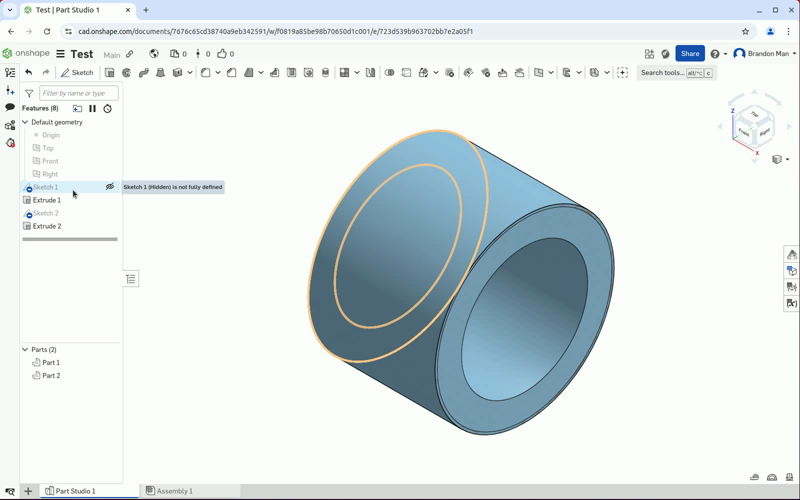
click(73, 189)